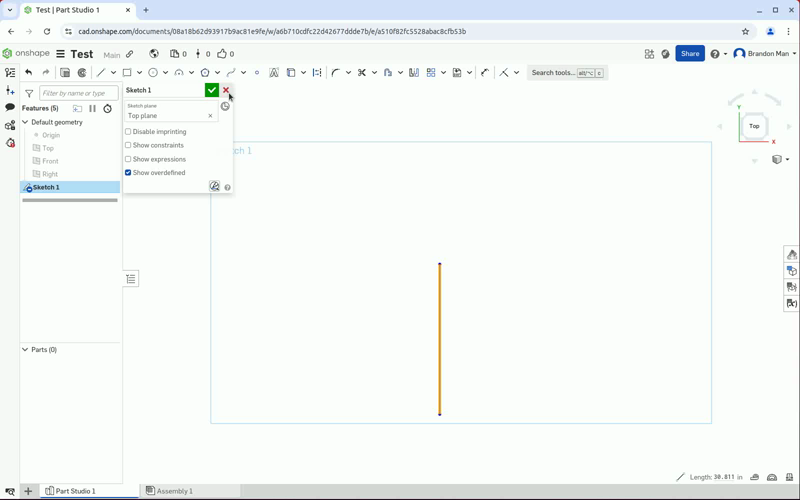
key(shift+h)
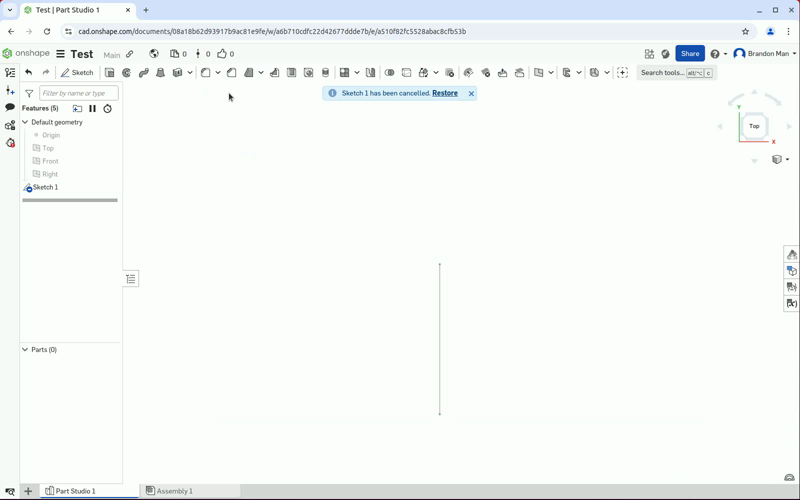
key(shift+s)
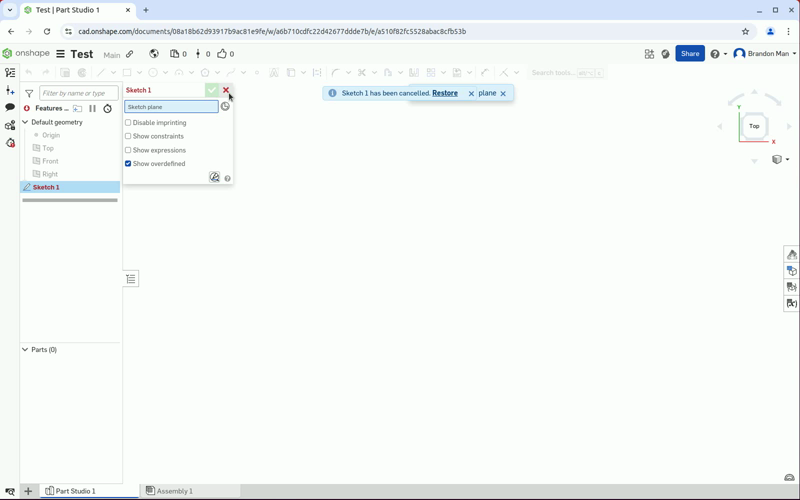
mouse_move(73, 150)
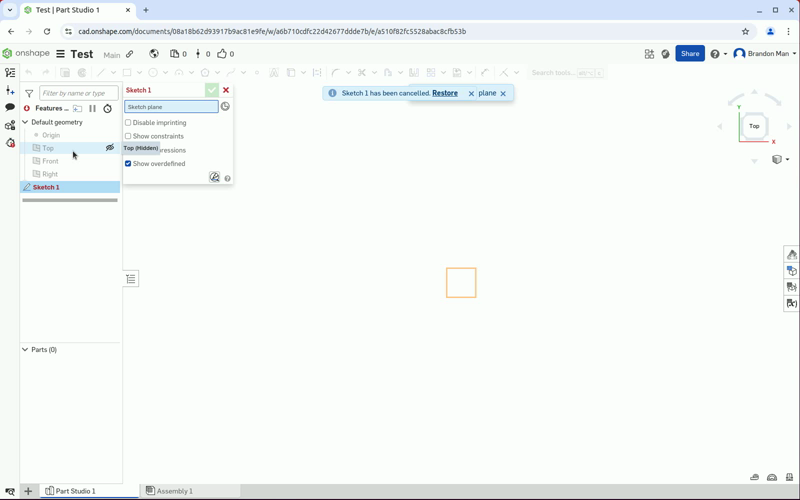
click(73, 150)
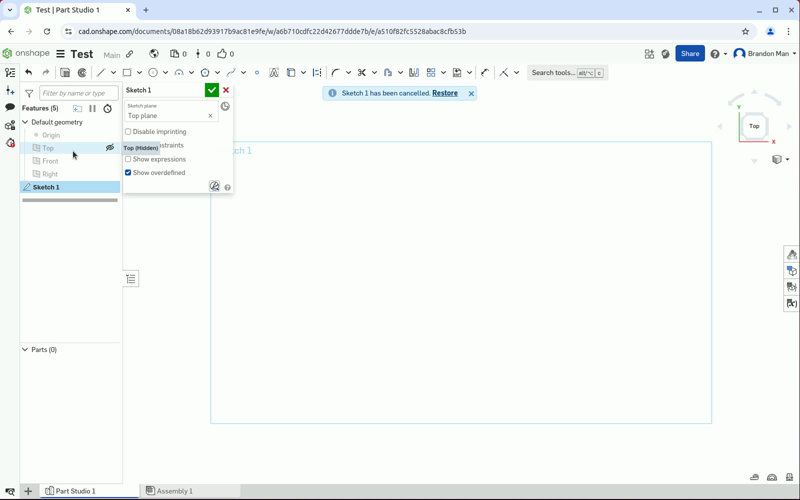
mouse_move(73, 352)
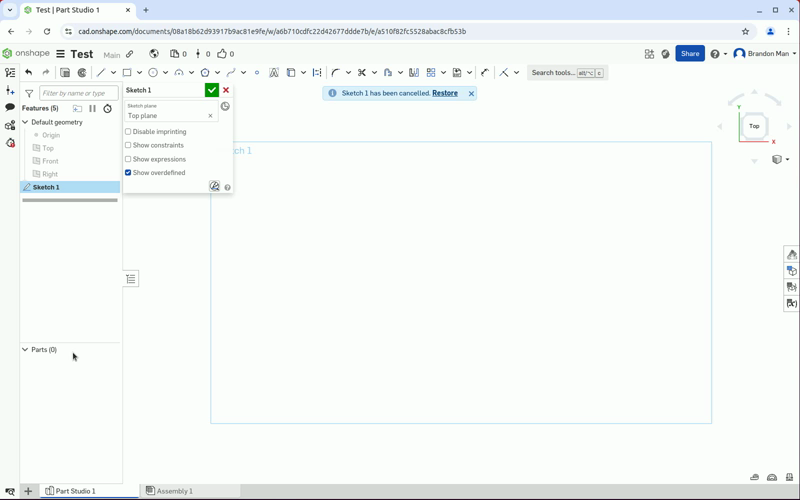
key(y)
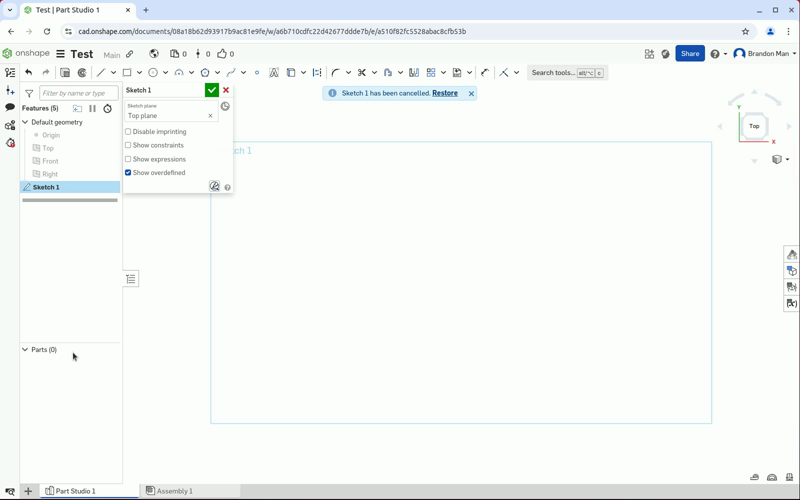
key(c)
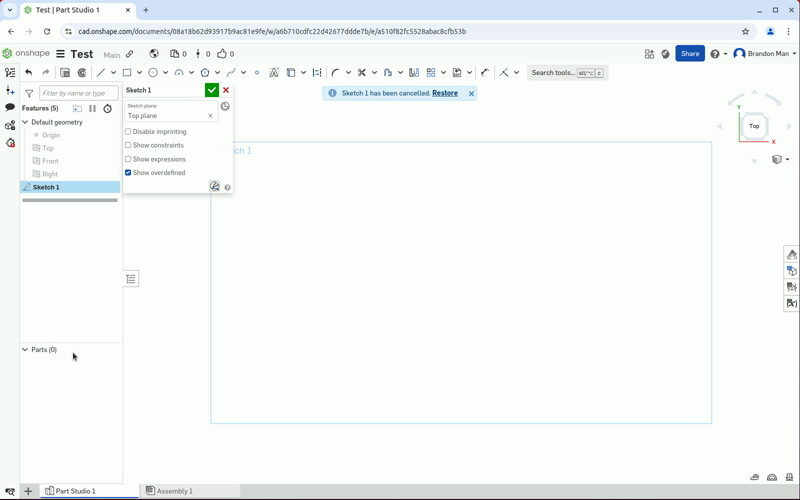
key_down(shift)
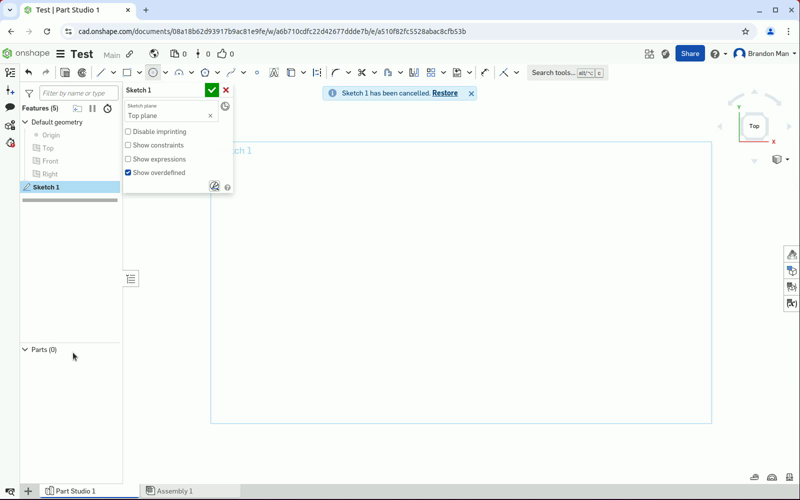
mouse_move(461, 282)
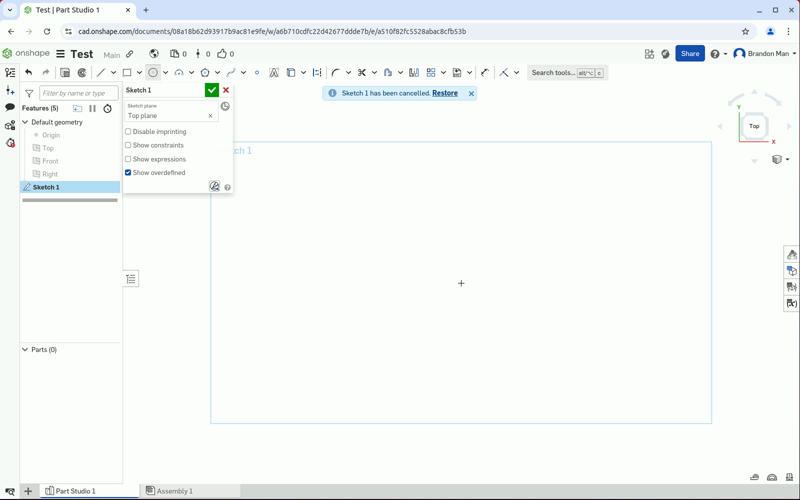
click(461, 282)
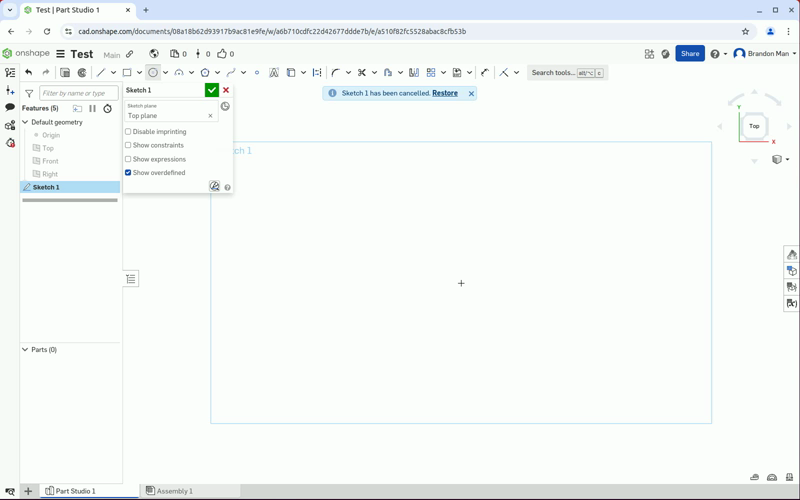
key_up(shift)
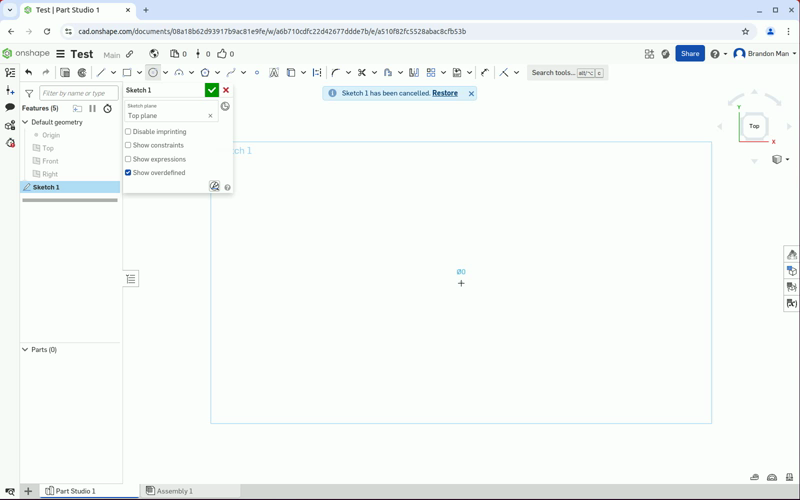
mouse_move(497, 282)
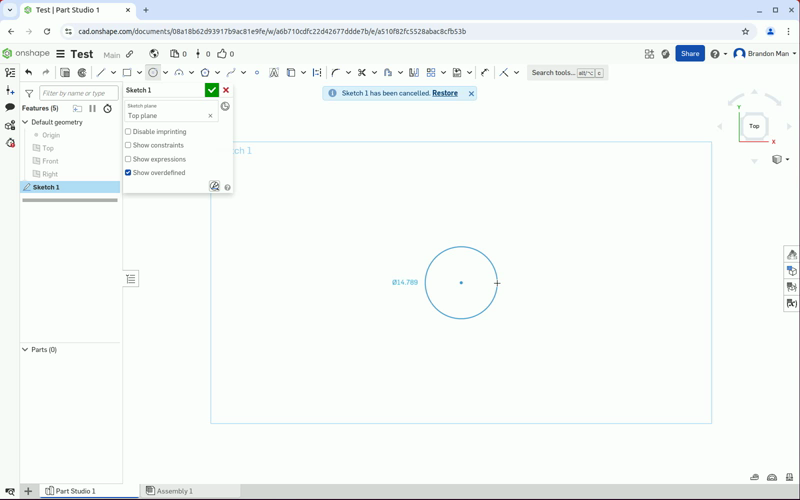
click(497, 282)
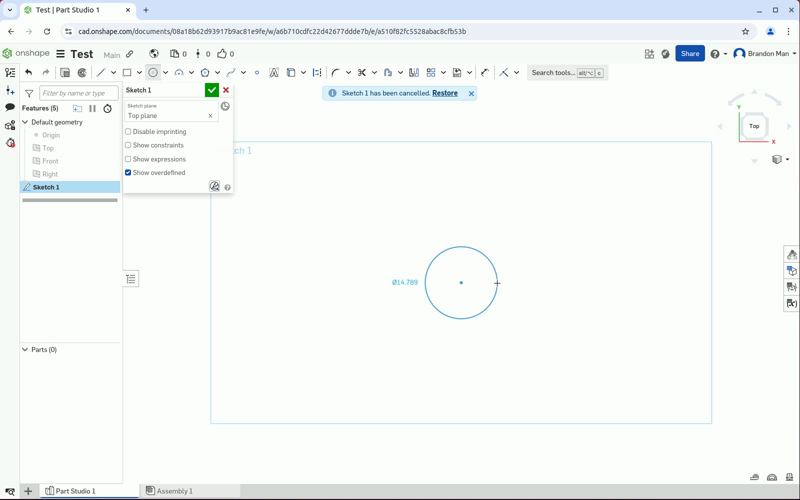
key(esc)
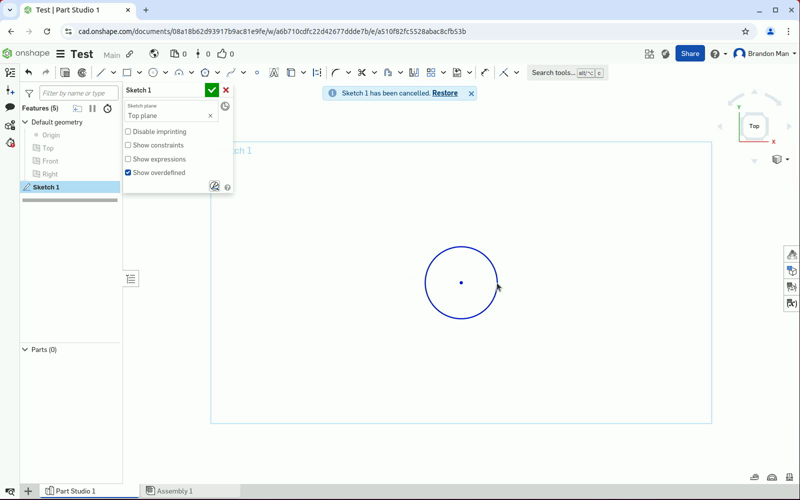
mouse_move(460, 263)
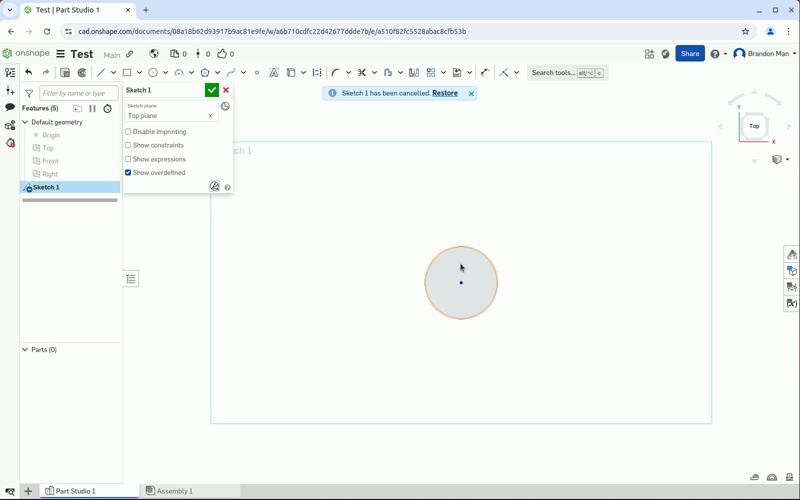
click(460, 263)
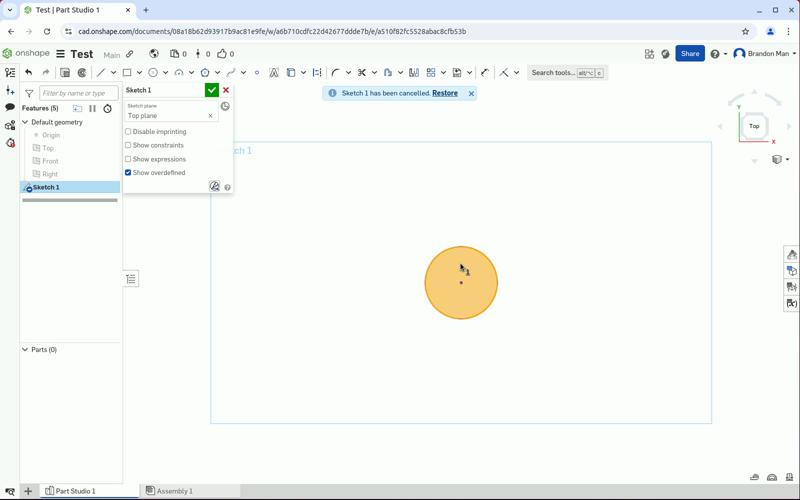
mouse_move(73, 352)
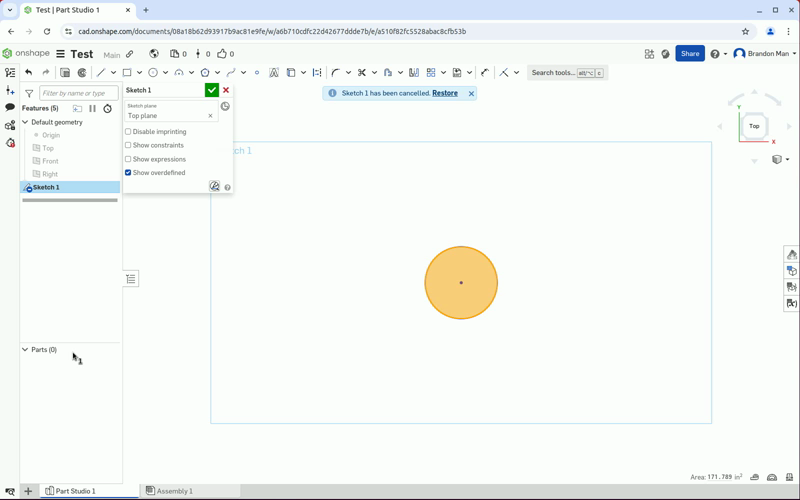
key(shift+y)
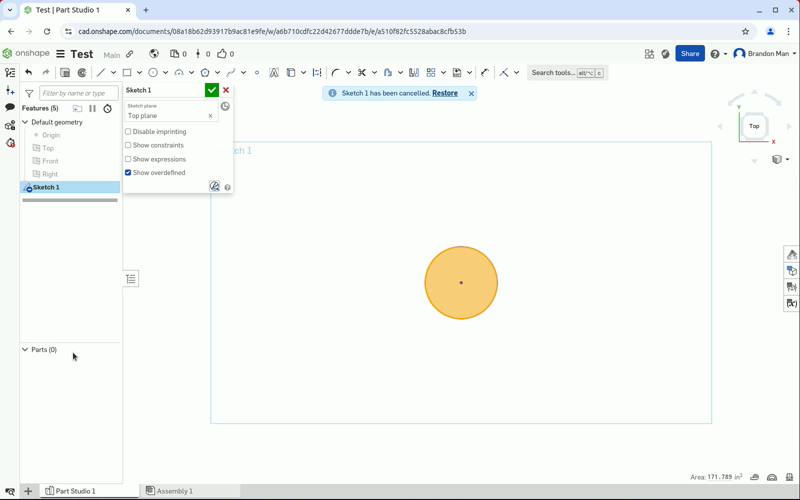
key(shift+e)
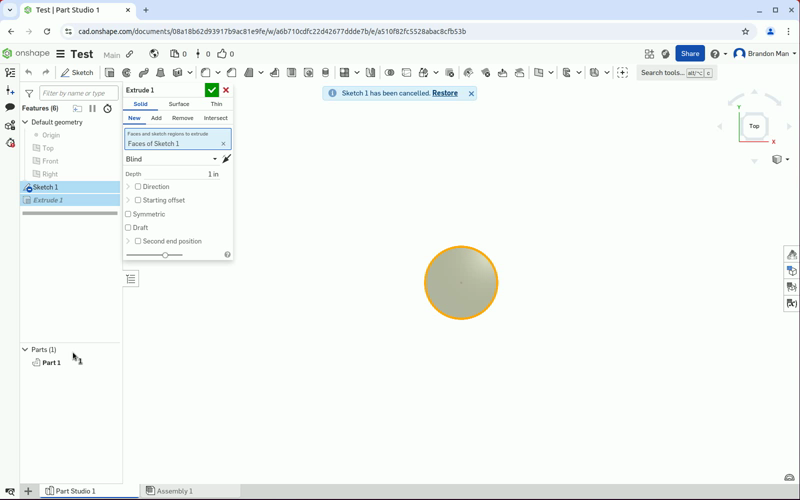
mouse_move(143, 106)
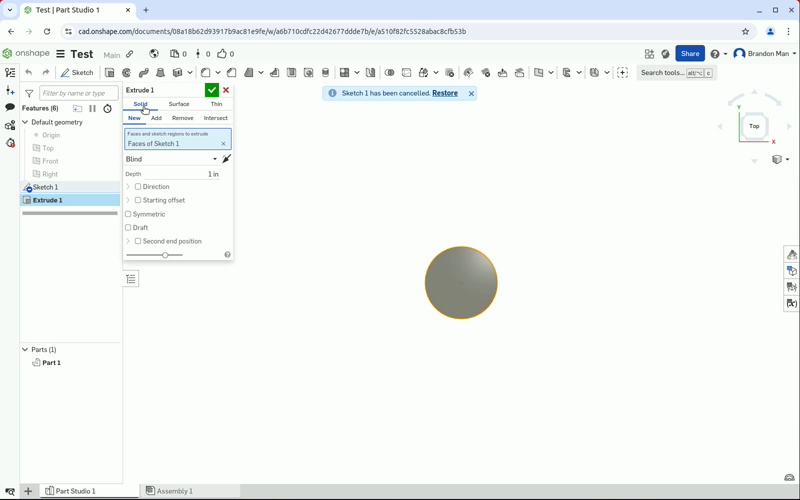
click(143, 106)
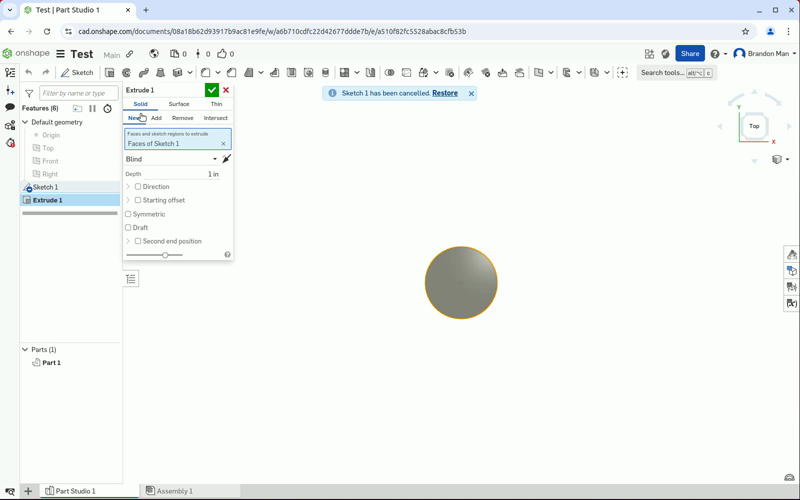
mouse_move(137, 120)
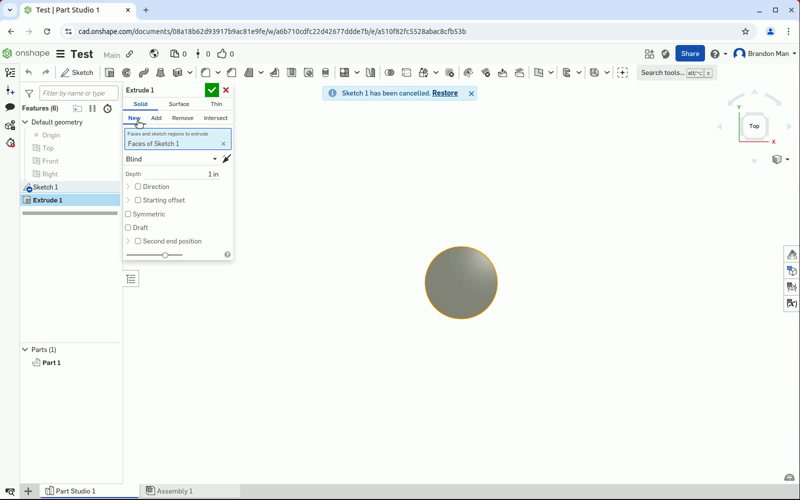
click(137, 120)
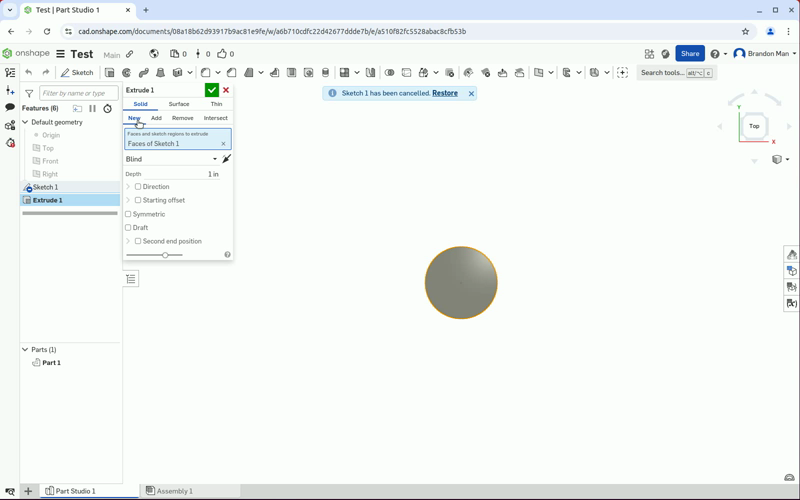
key(tab, 4)
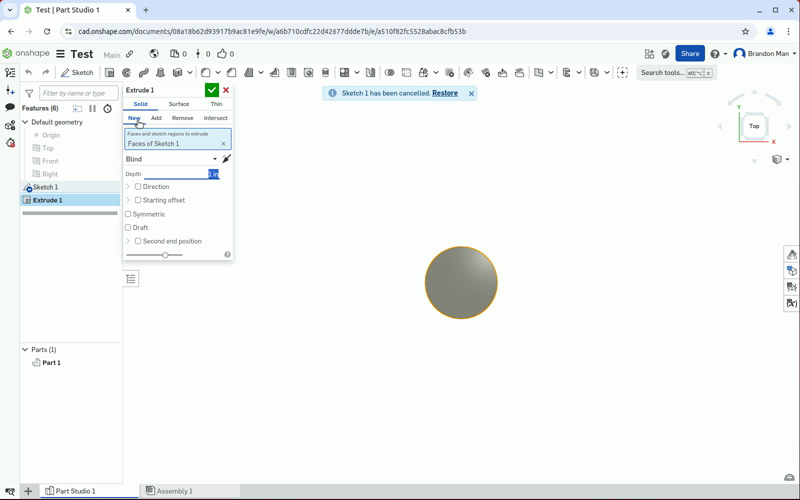
text(1.204)
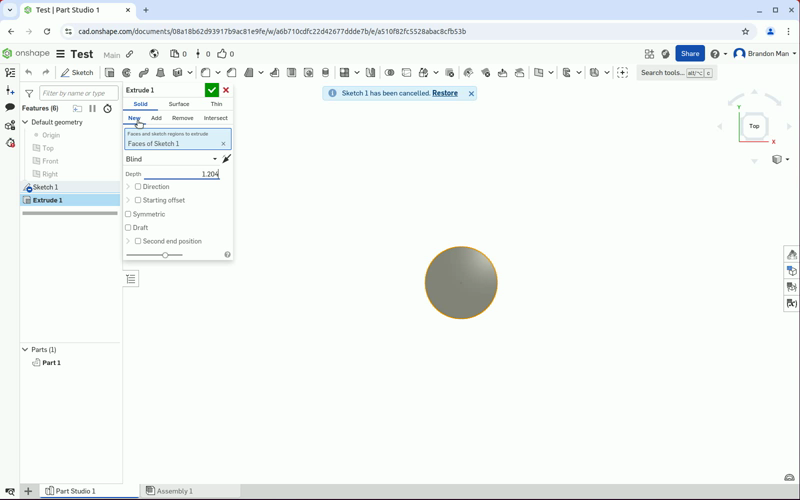
key(enter)
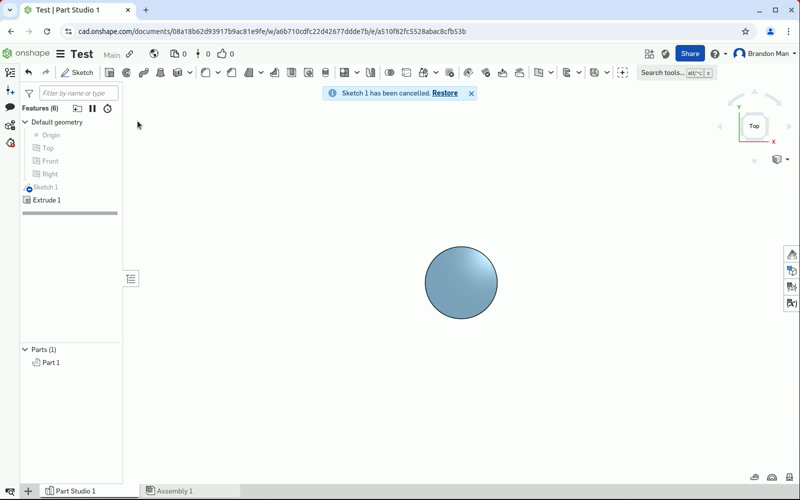
key(shift+h)
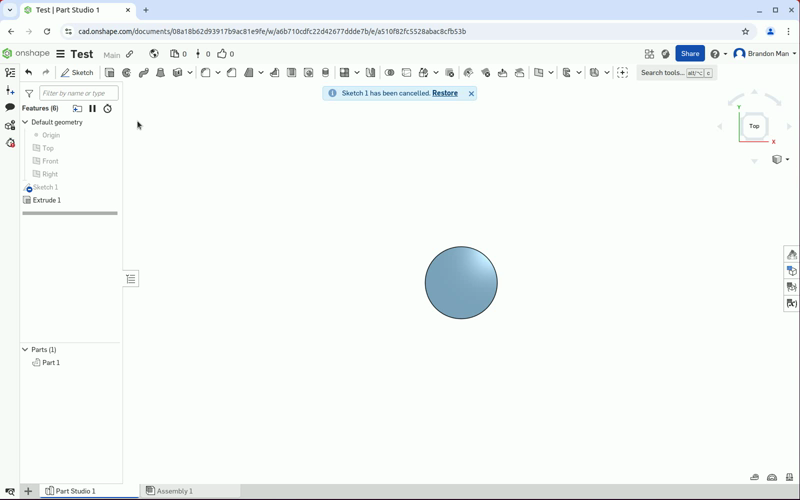
key(shift+h)
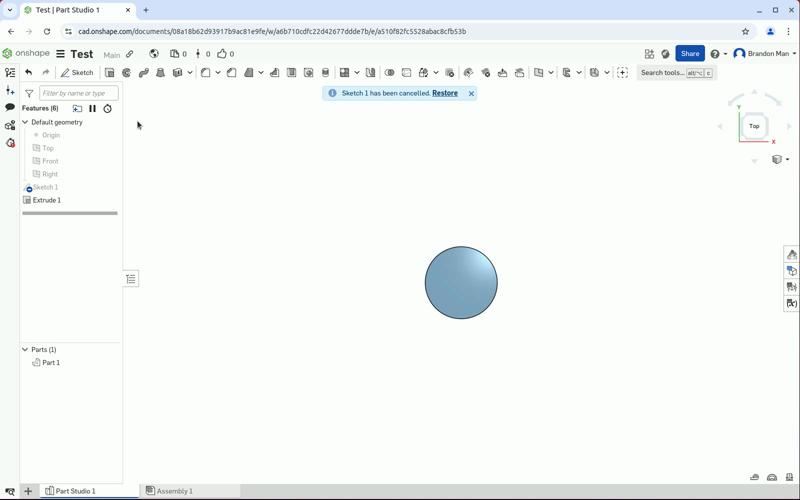
mouse_move(73, 189)
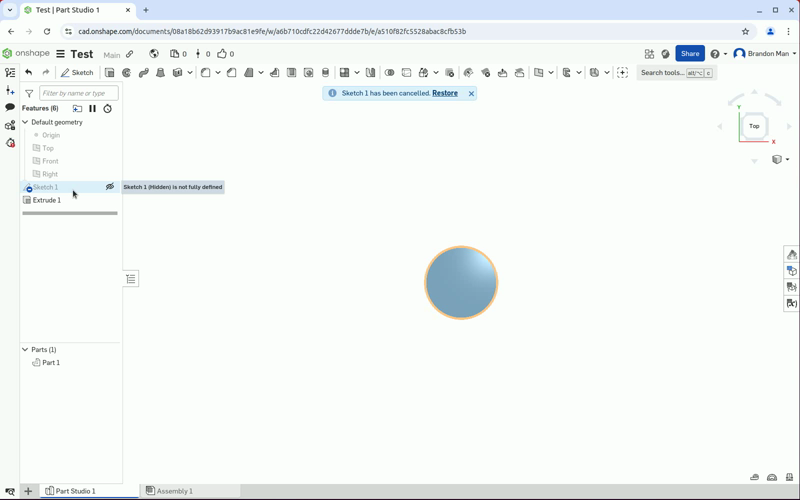
click(73, 189)
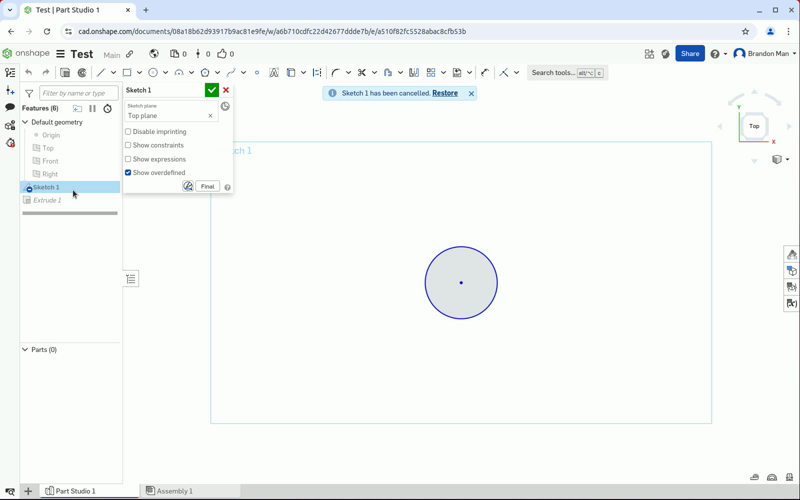
mouse_move(229, 92)
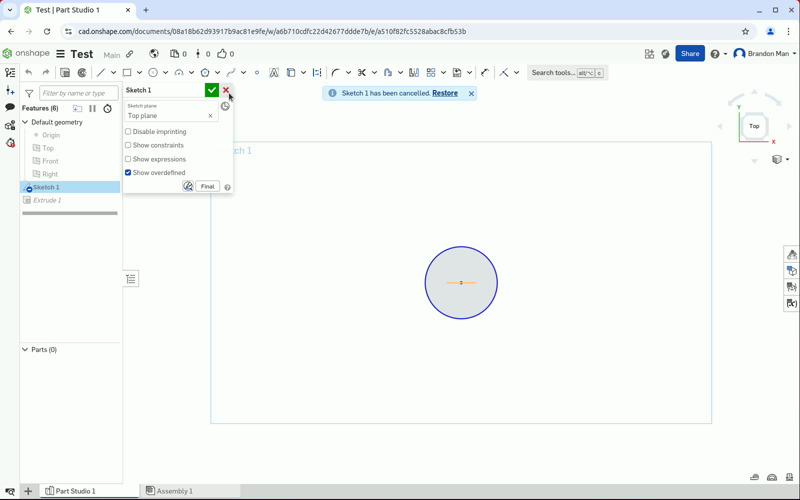
click(229, 92)
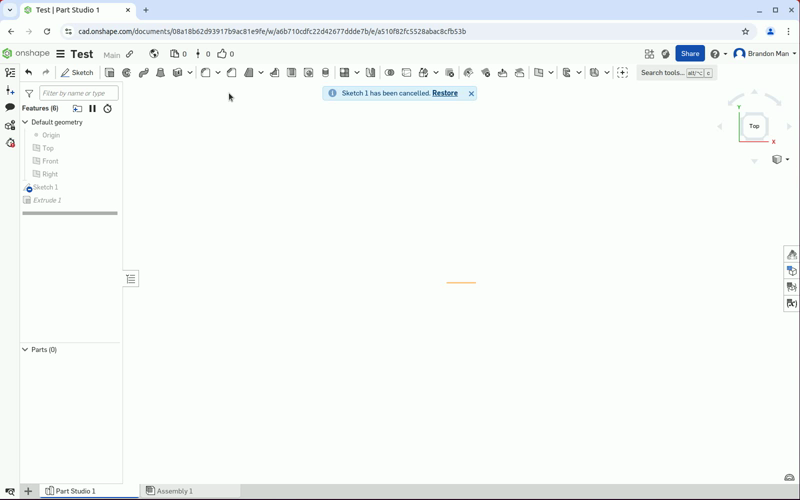
mouse_move(541, 75)
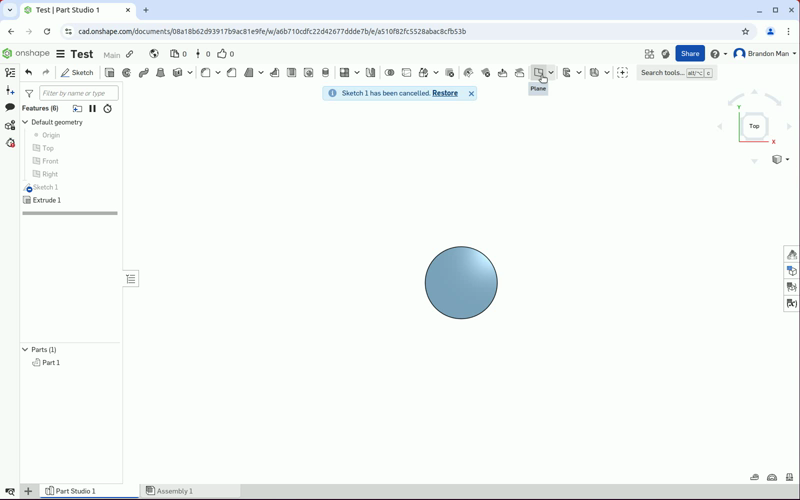
click(541, 75)
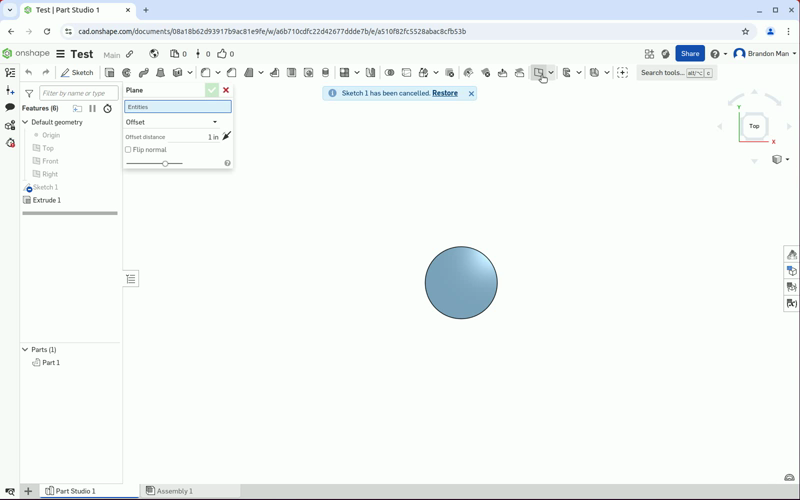
mouse_move(73, 150)
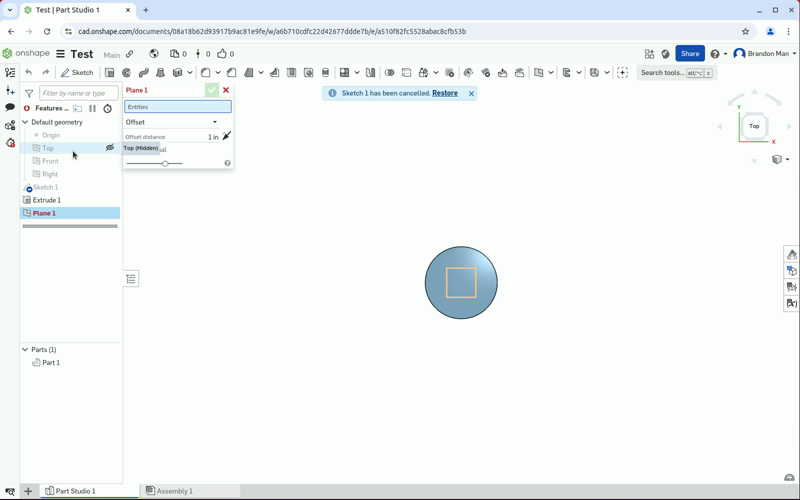
click(73, 150)
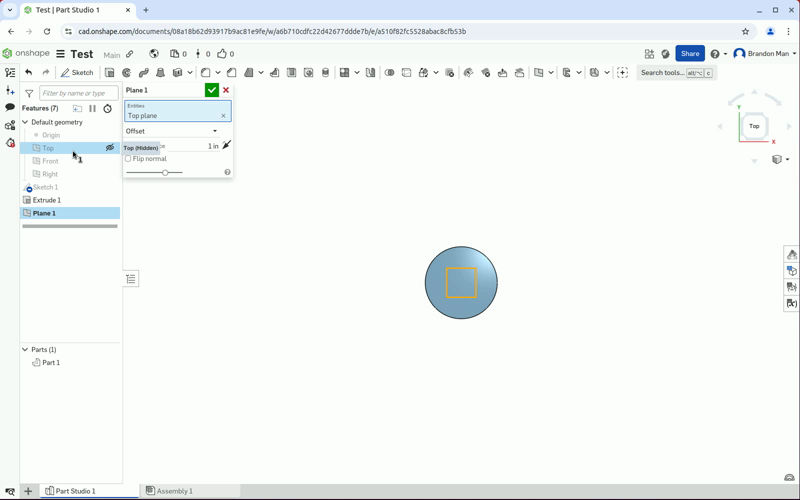
key(tab, 2)
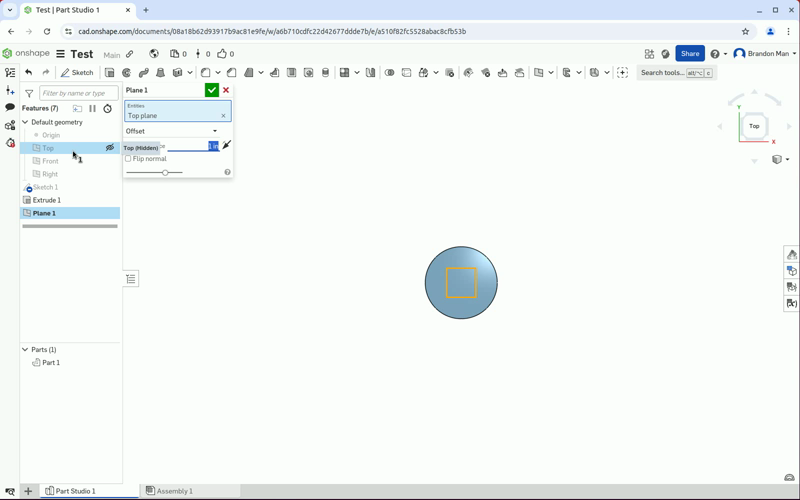
text(1.202)
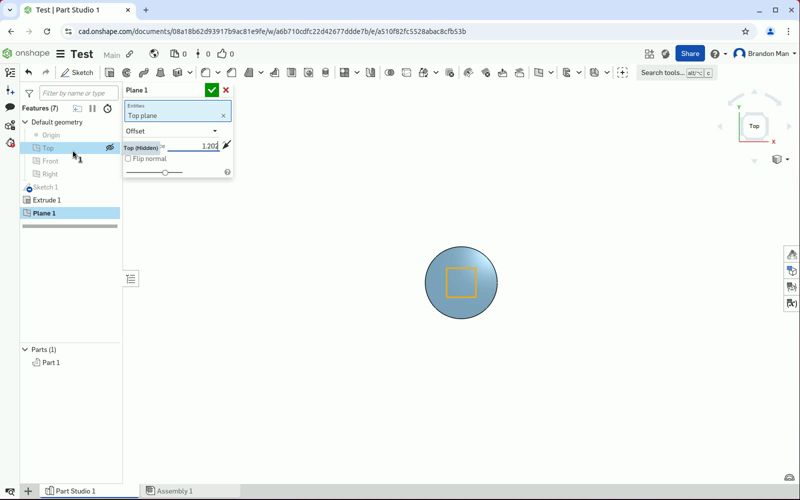
key(enter, 2)
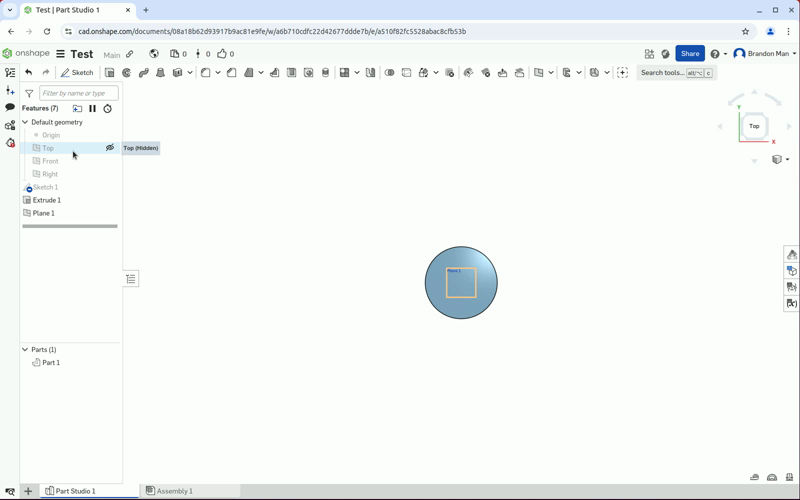
key(shift+s)
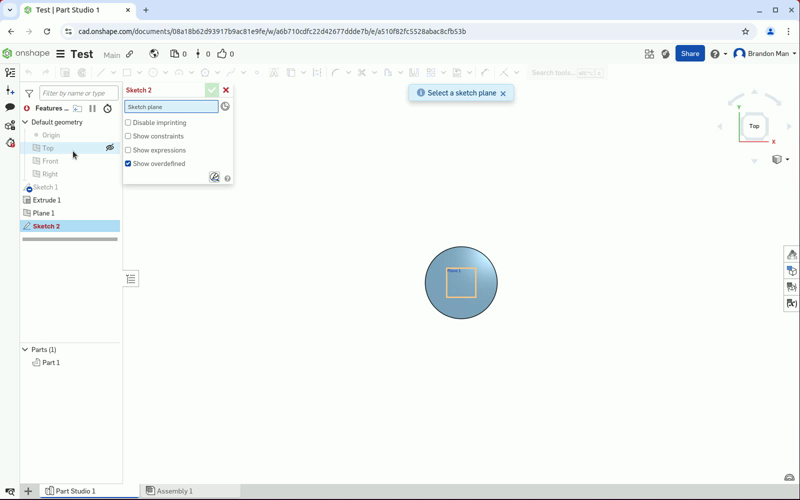
mouse_move(73, 215)
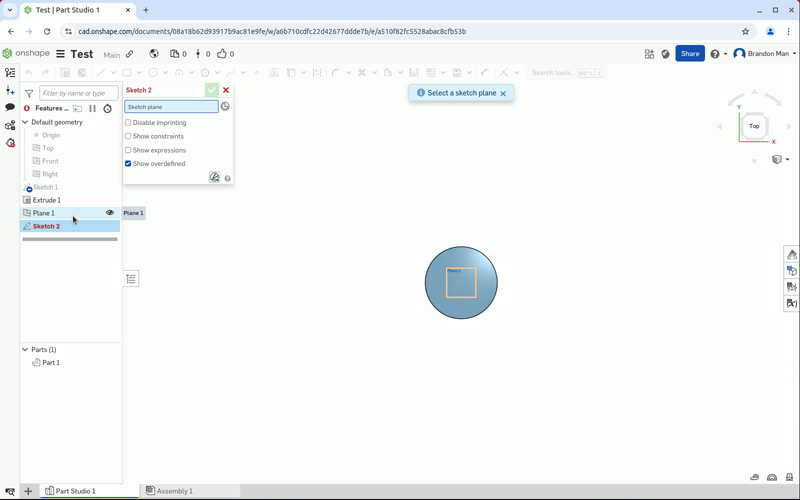
click(73, 215)
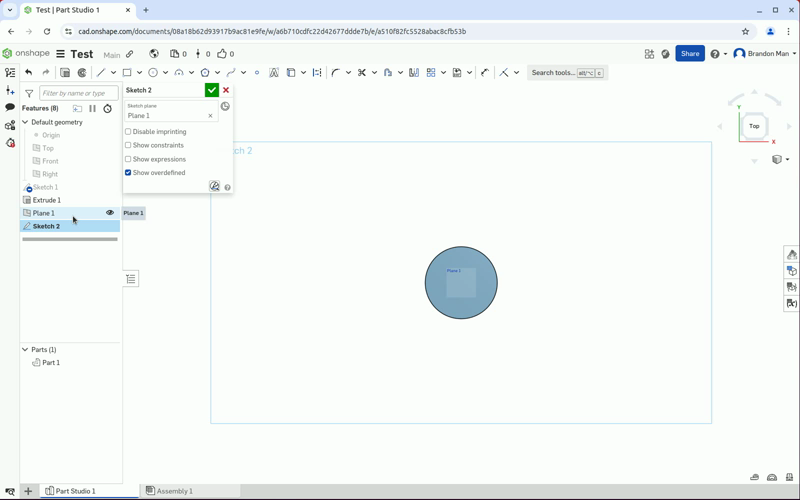
mouse_move(73, 352)
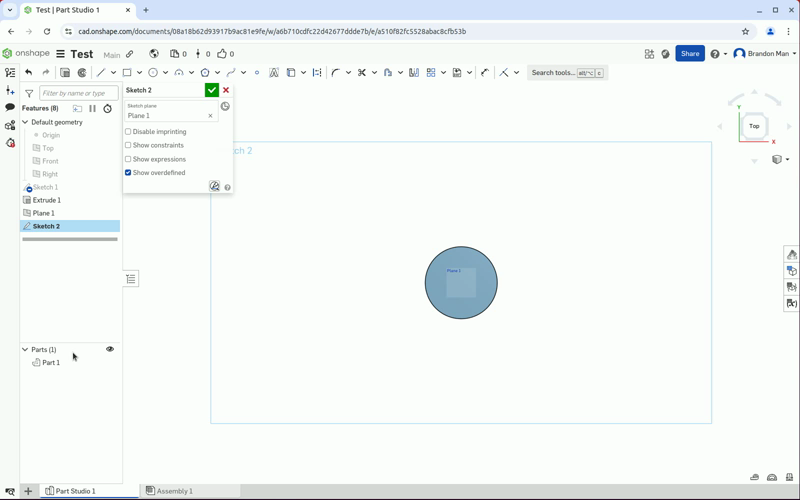
key(y)
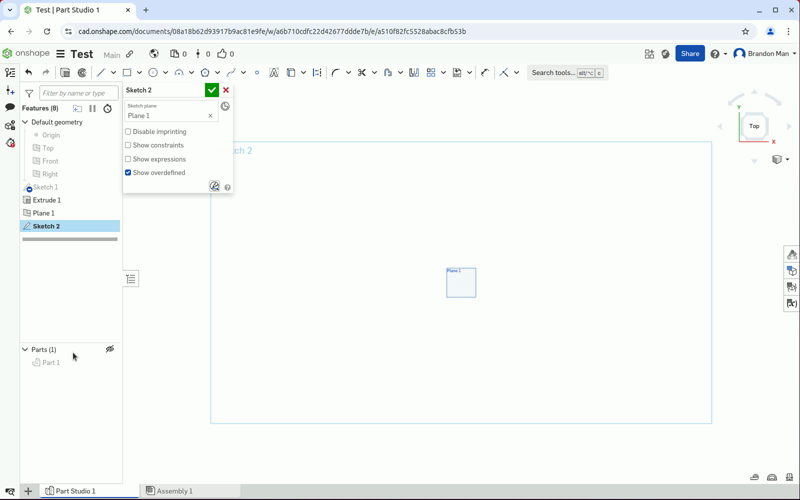
key(c)
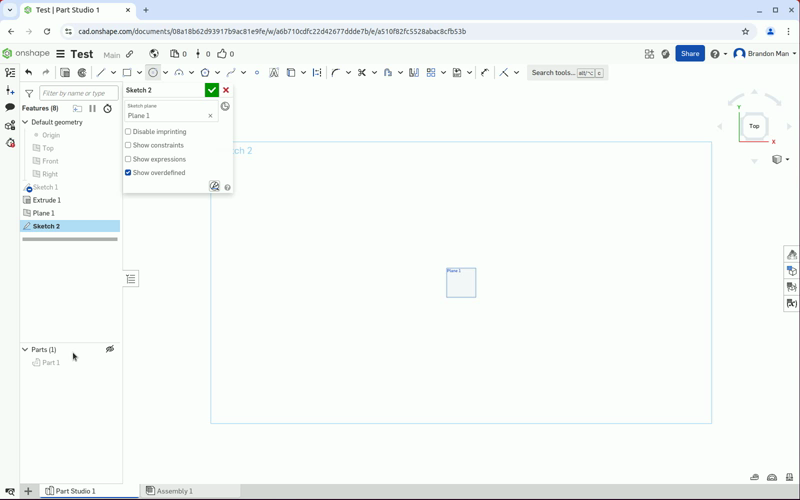
key_down(shift)
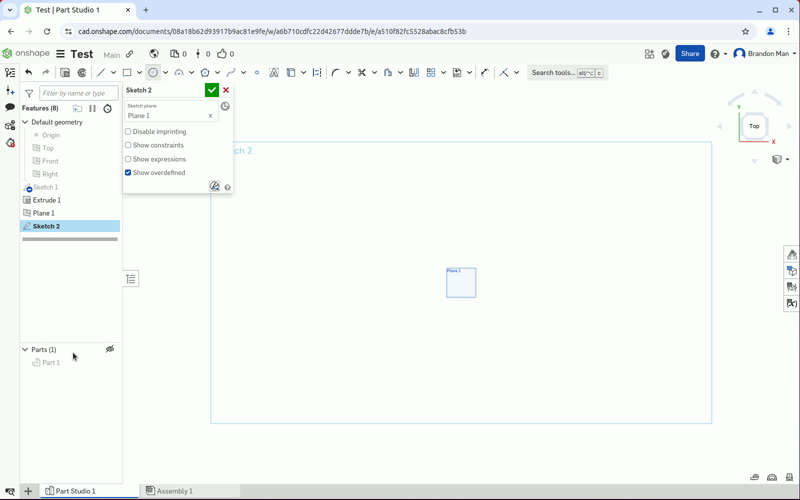
mouse_move(460, 282)
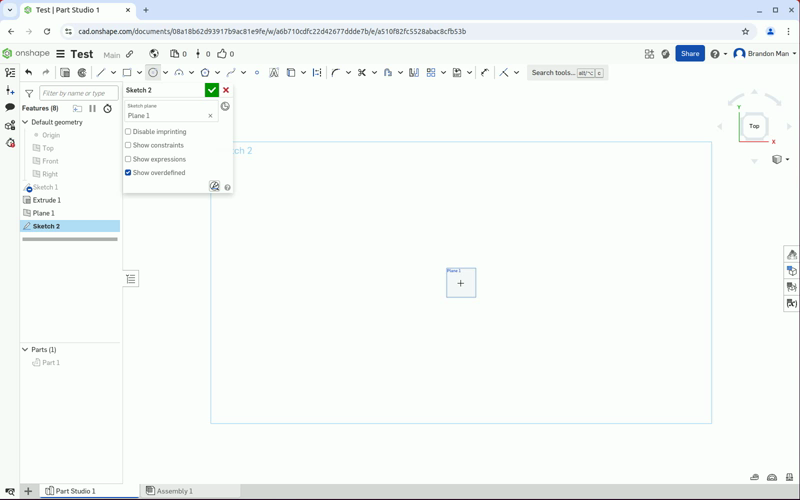
click(460, 282)
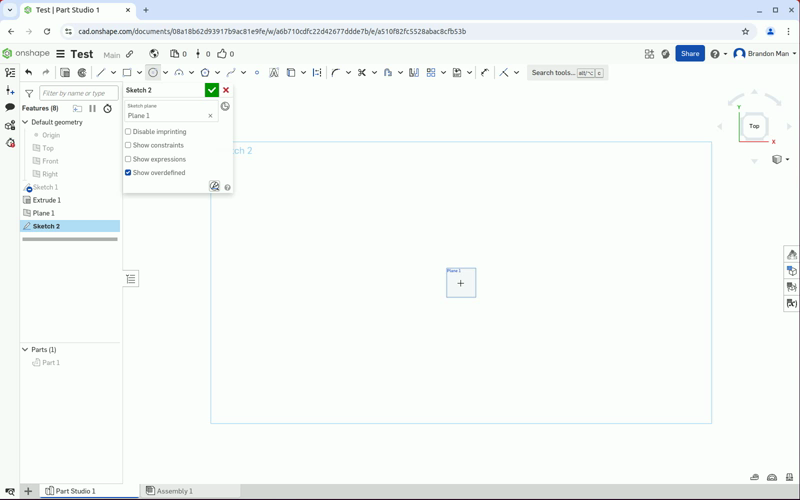
key_up(shift)
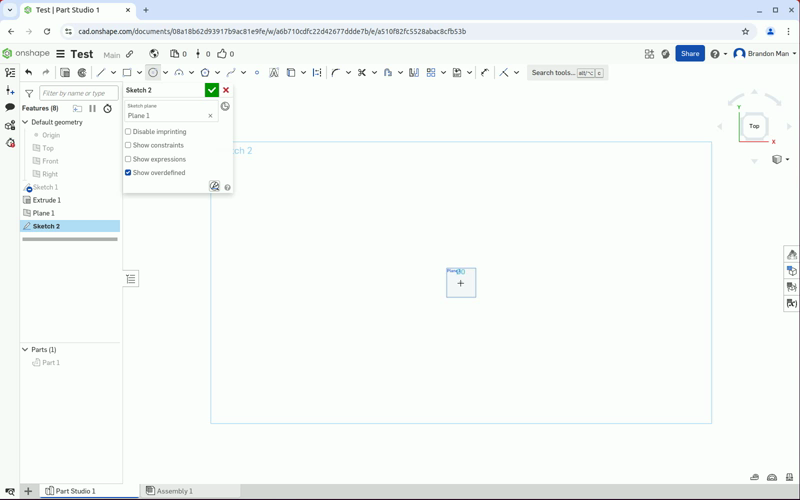
mouse_move(473, 282)
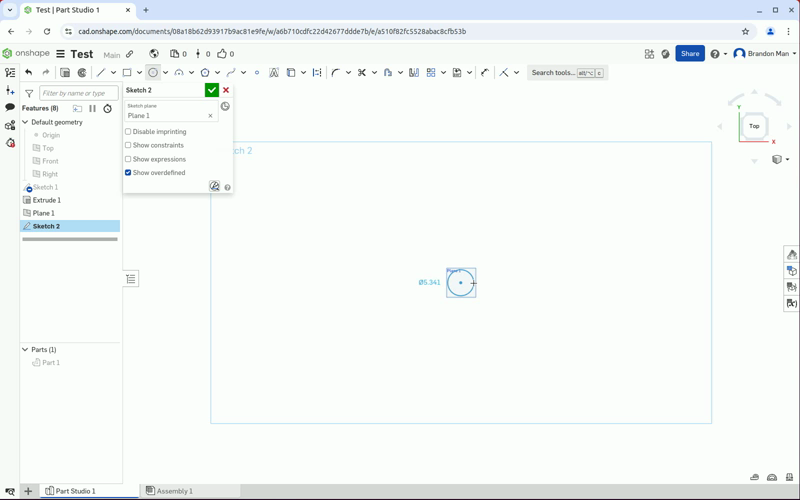
click(473, 282)
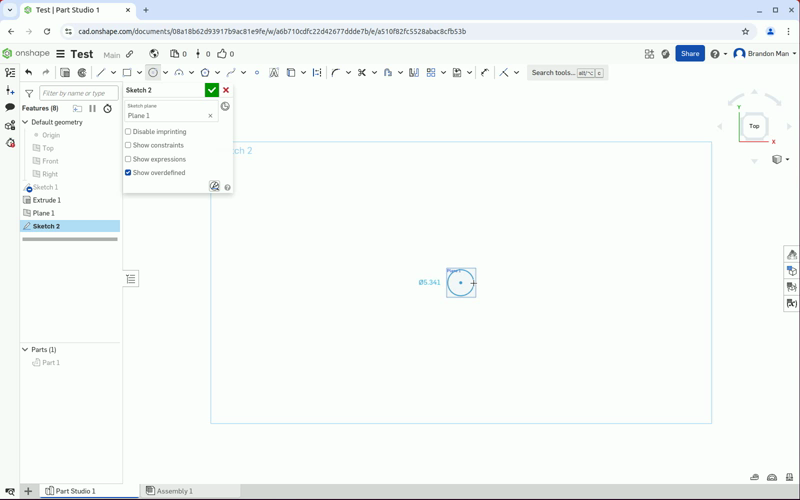
key(esc)
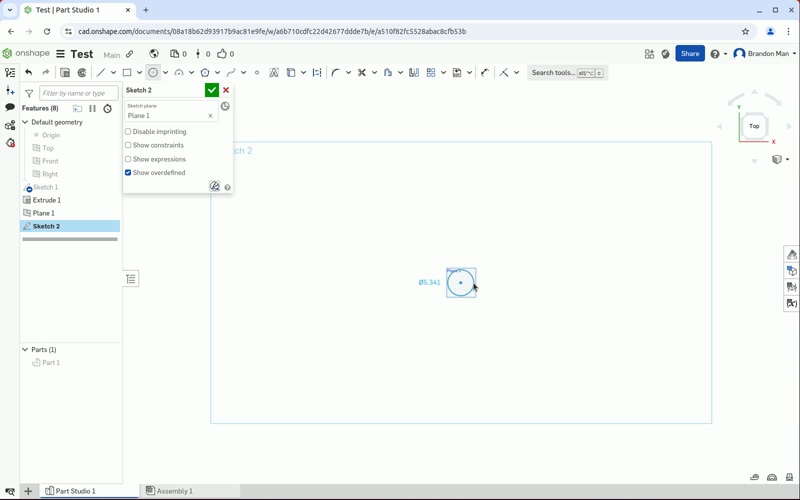
mouse_move(451, 278)
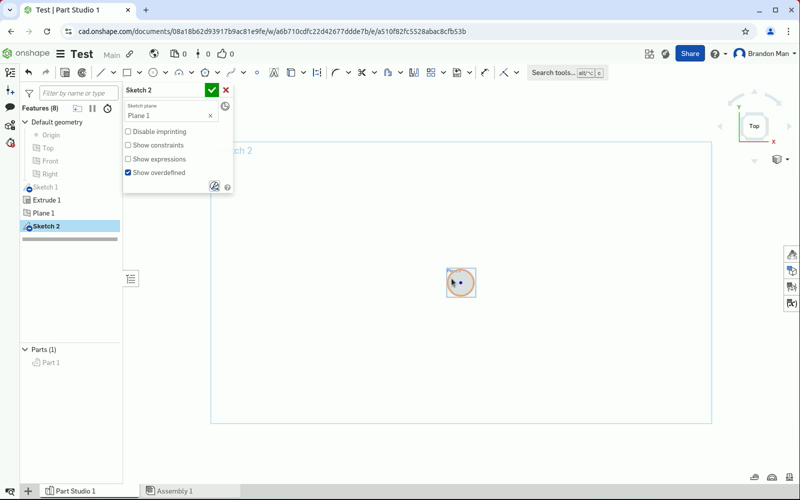
scroll(6)
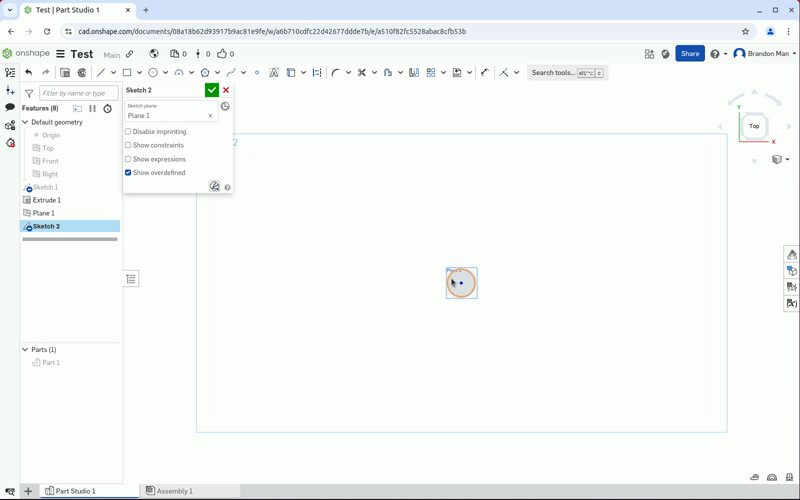
scroll(6)
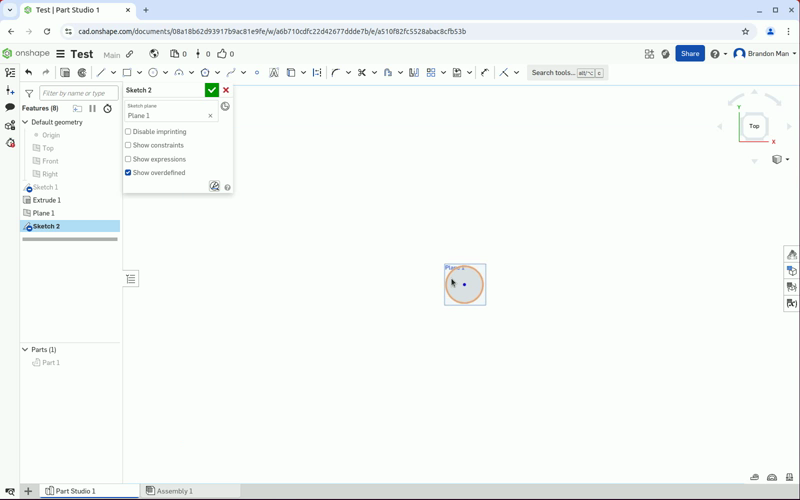
scroll(6)
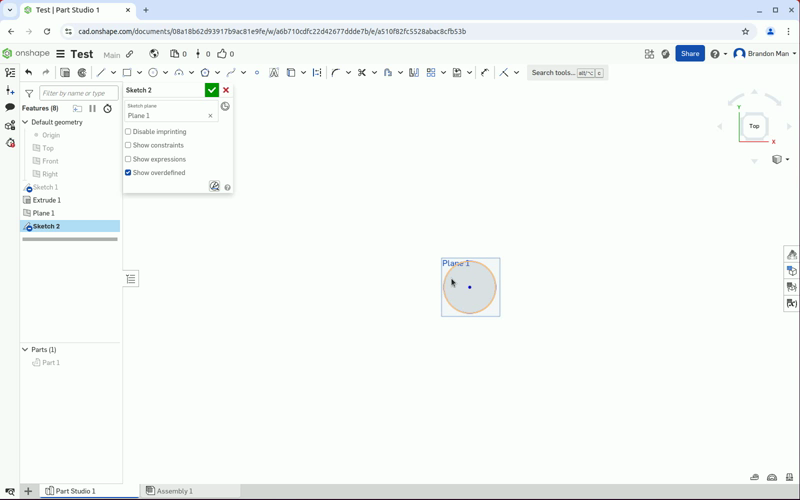
scroll(6)
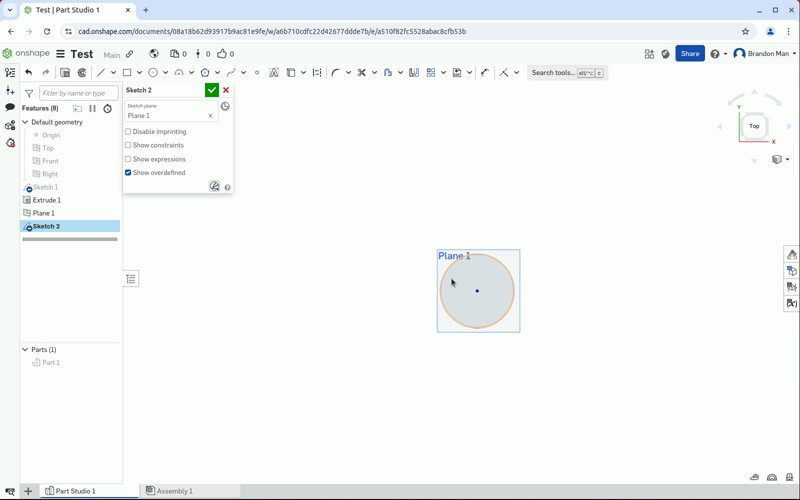
scroll(6)
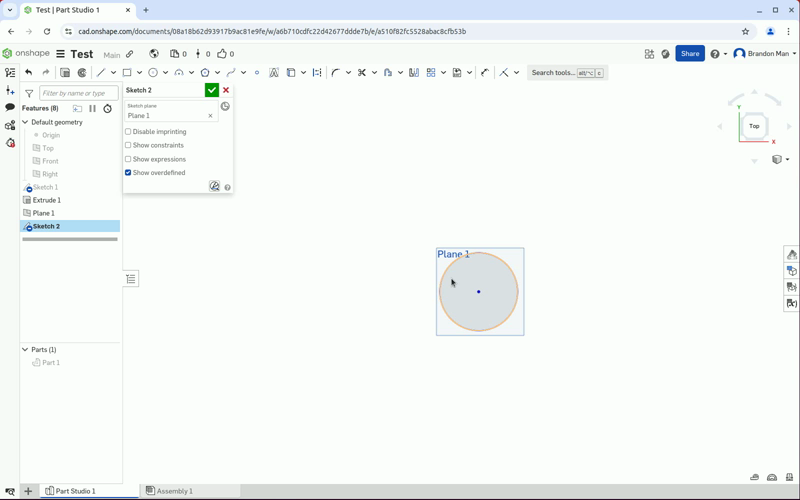
scroll(6)
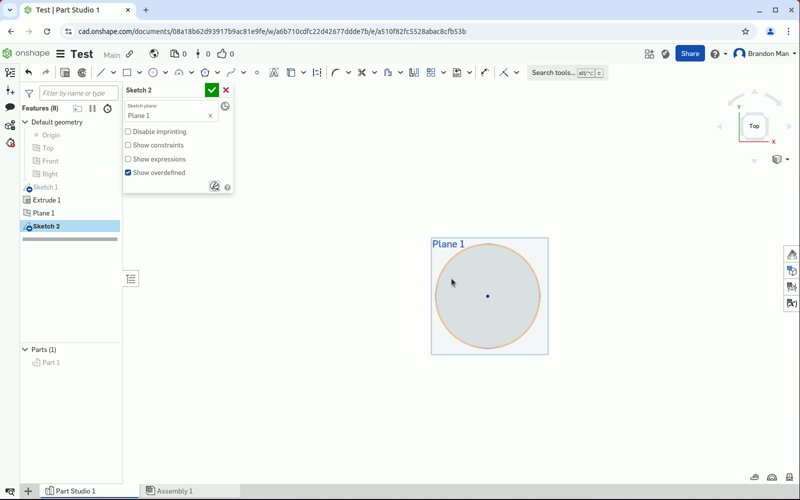
scroll(6)
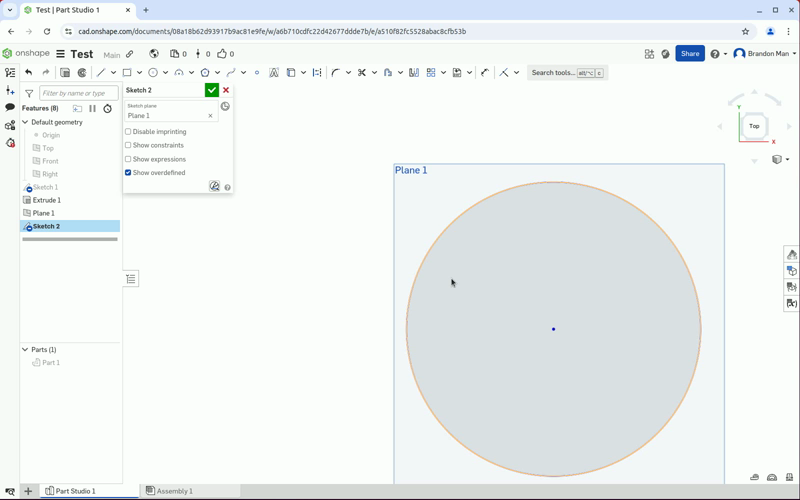
click(451, 278)
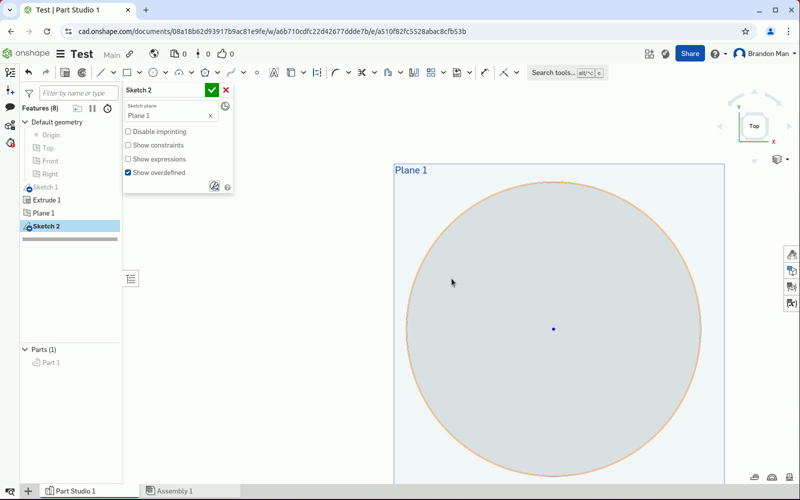
scroll(-6)
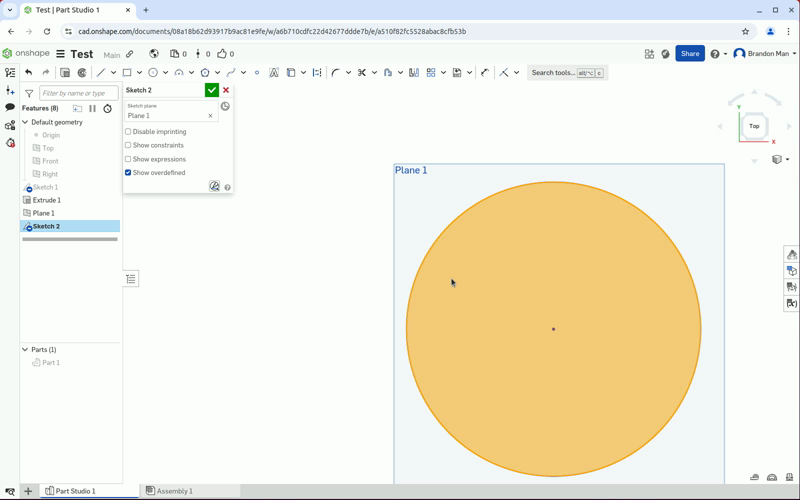
scroll(-6)
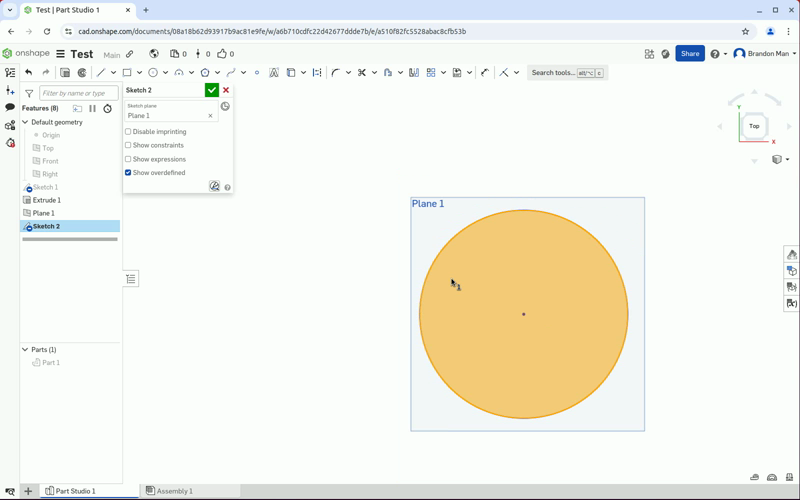
scroll(-6)
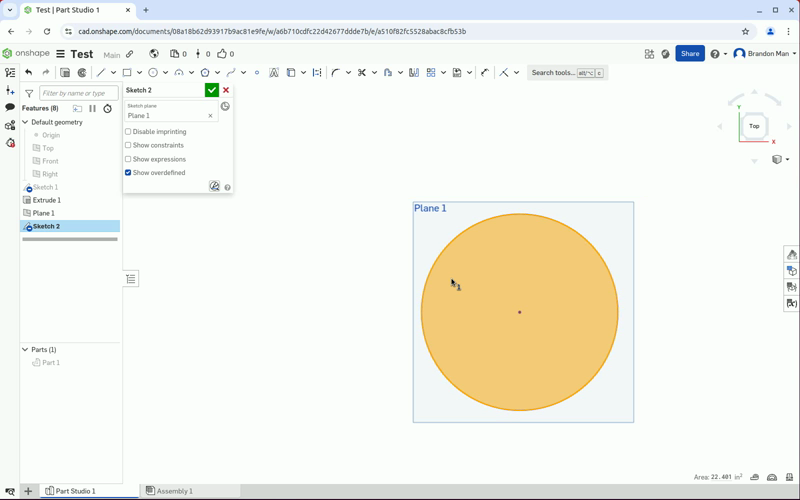
scroll(-6)
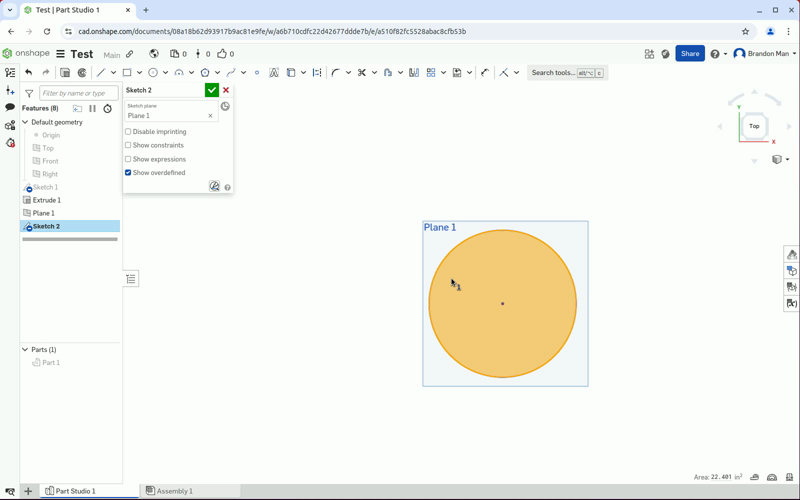
scroll(-6)
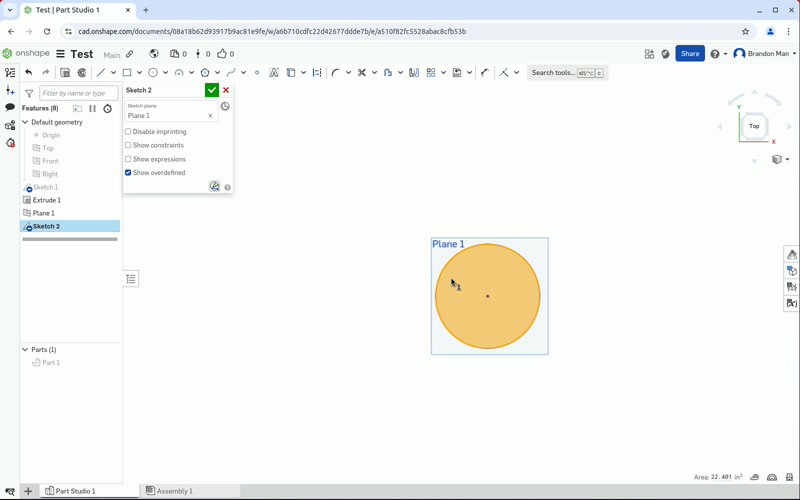
scroll(-6)
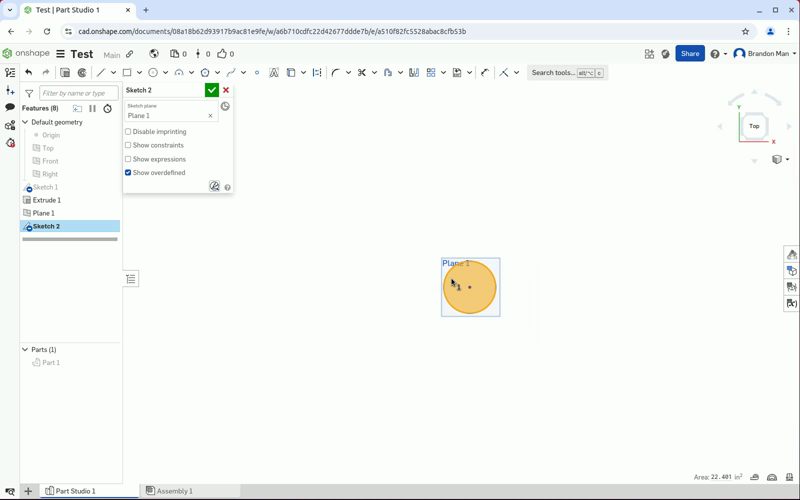
scroll(-6)
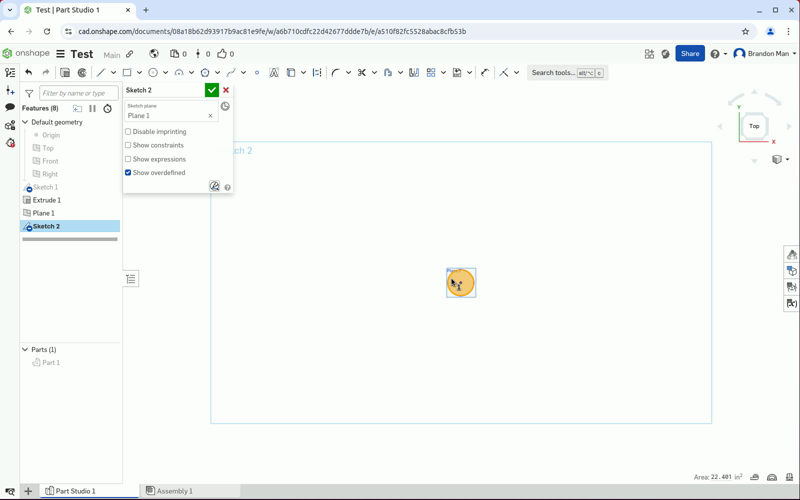
mouse_move(73, 352)
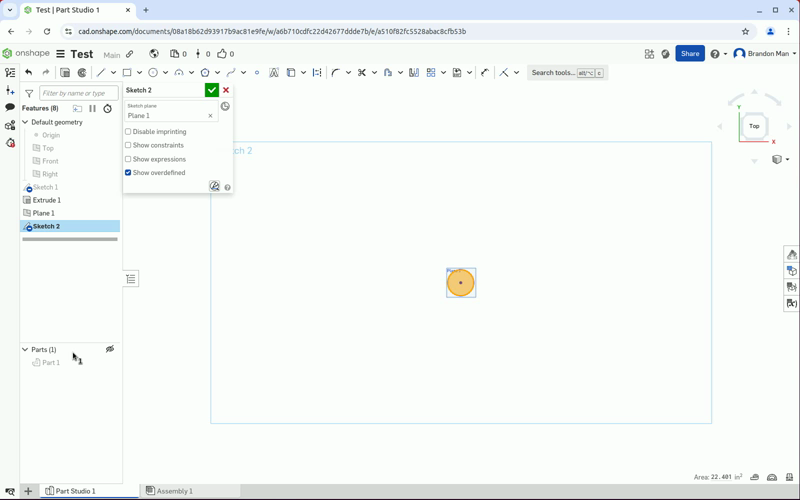
key(shift+y)
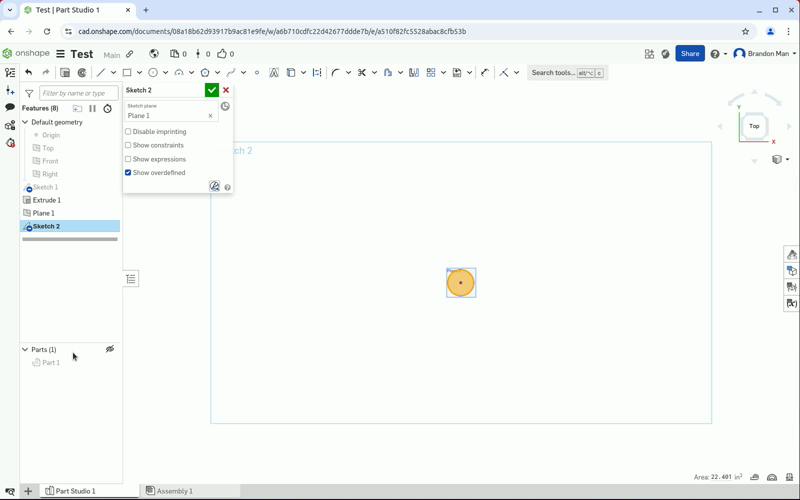
key(shift+e)
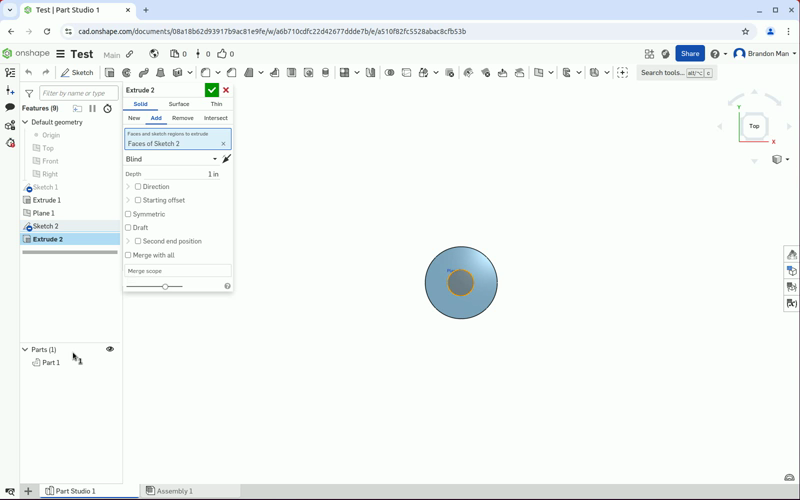
mouse_move(143, 106)
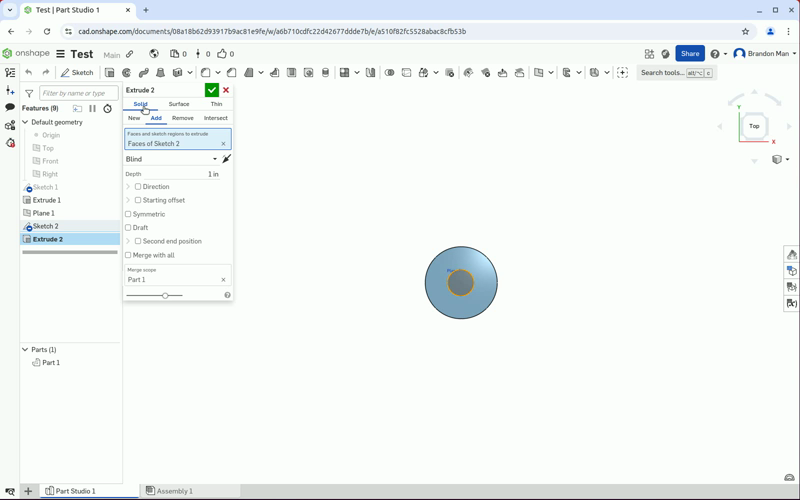
click(143, 106)
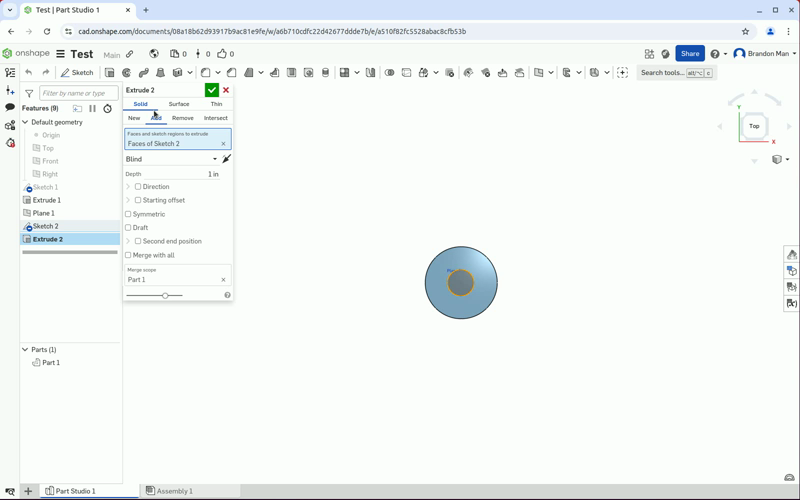
mouse_move(186, 120)
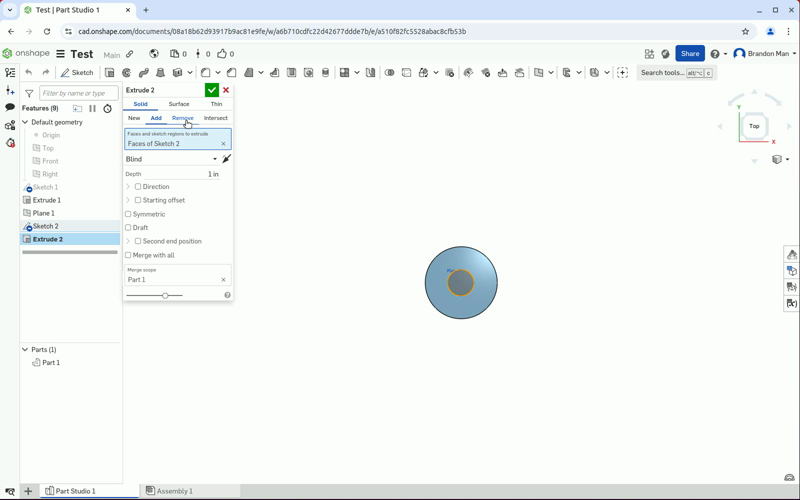
click(186, 120)
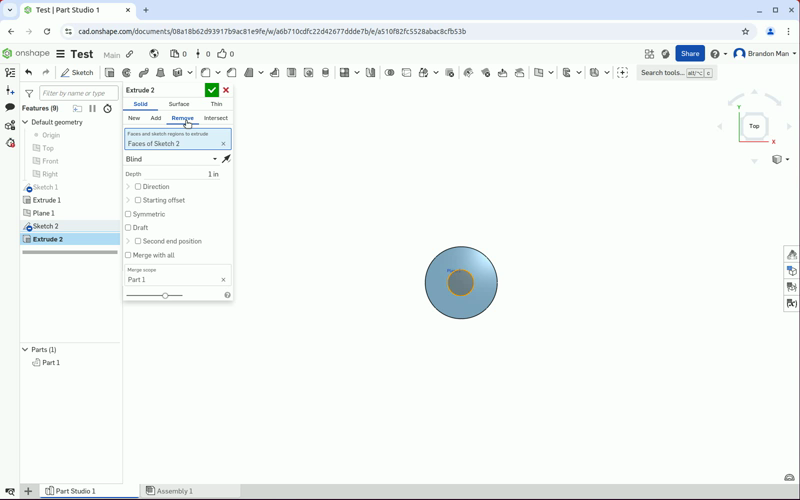
key(tab, 4)
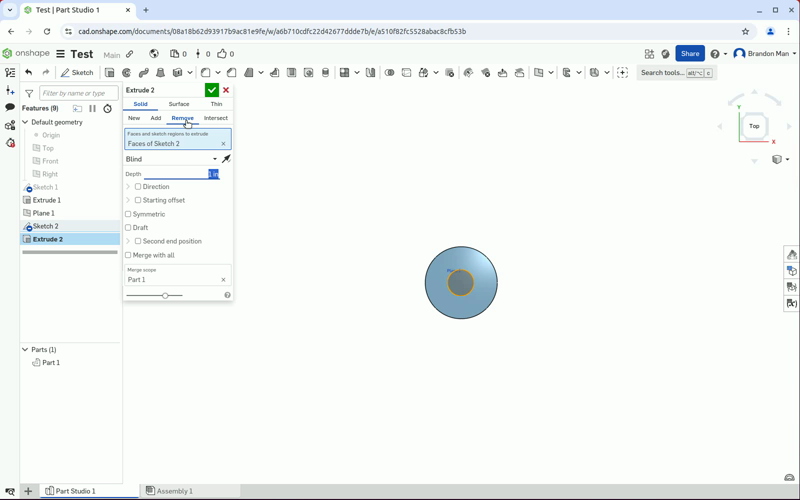
text(4.333)
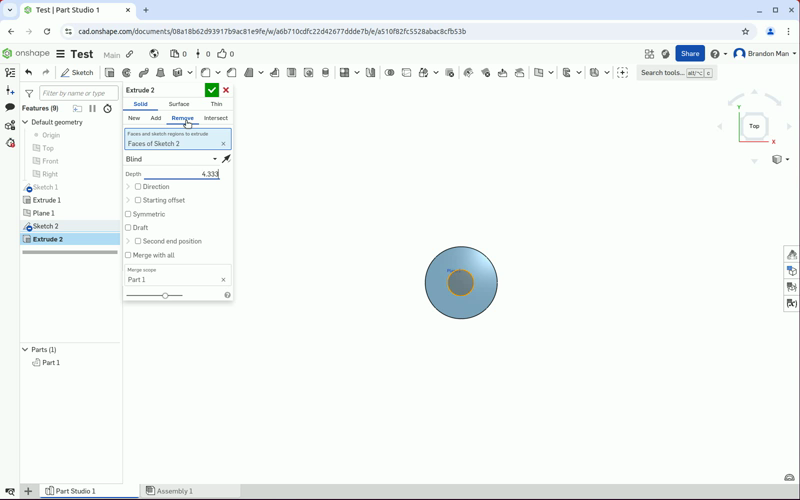
key(tab, 6)
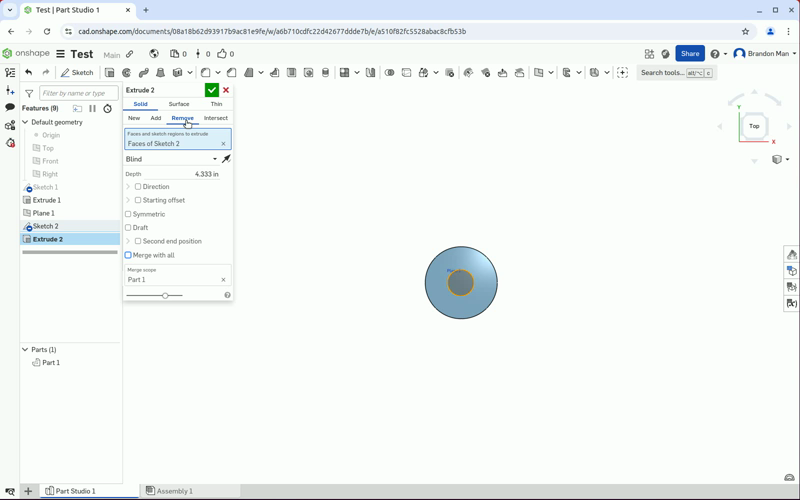
key(space)
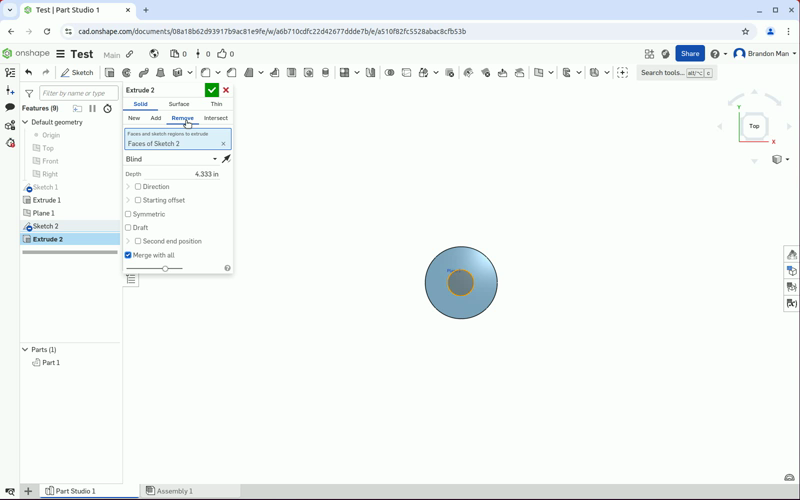
key(enter)
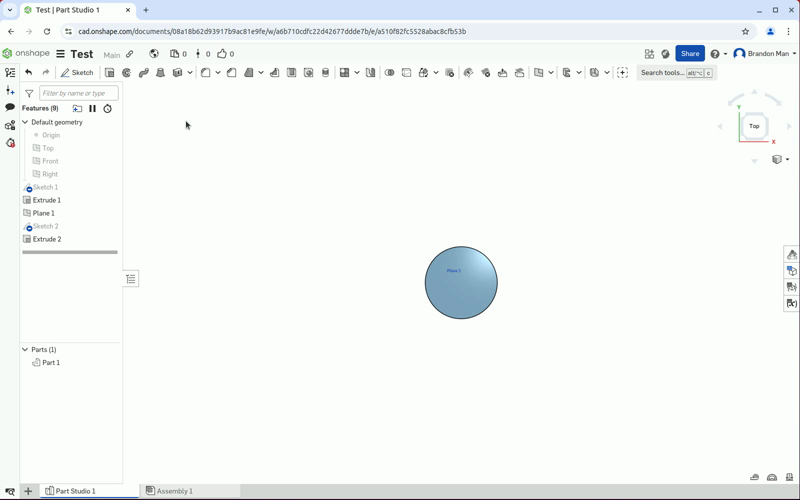
key(shift+h)
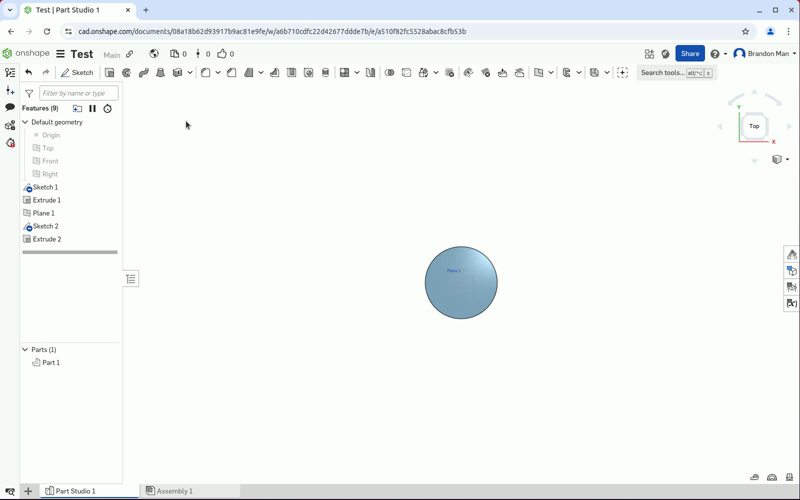
key(shift+h)
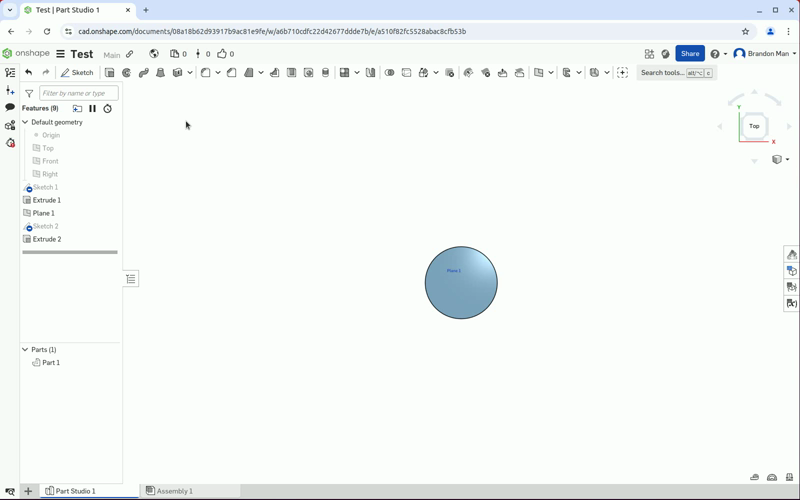
mouse_move(73, 189)
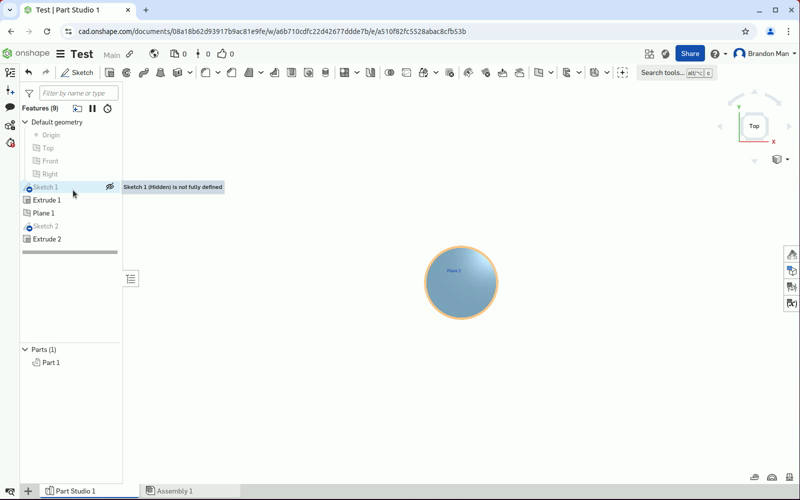
click(73, 189)
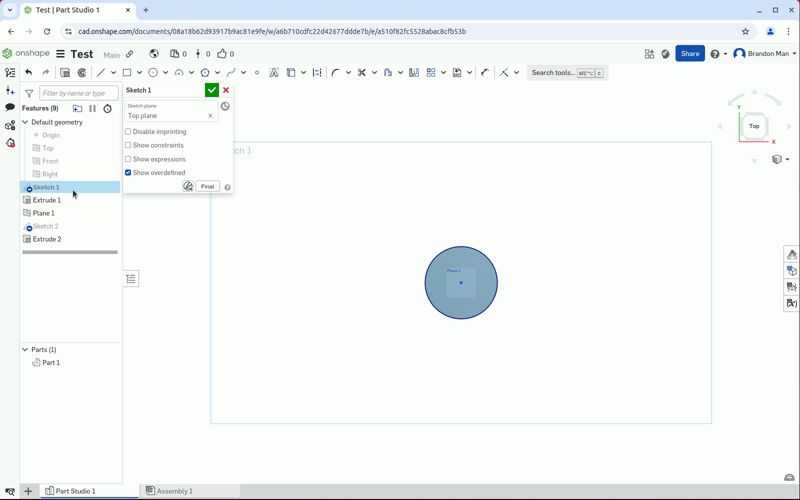
mouse_move(229, 92)
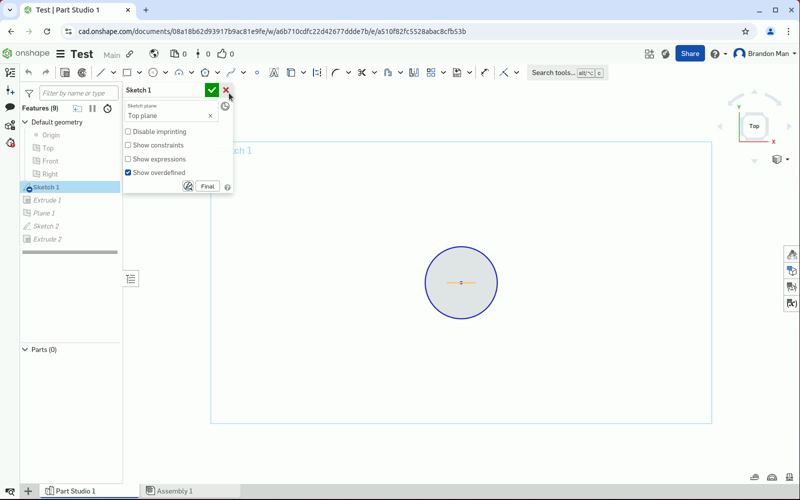
click(229, 92)
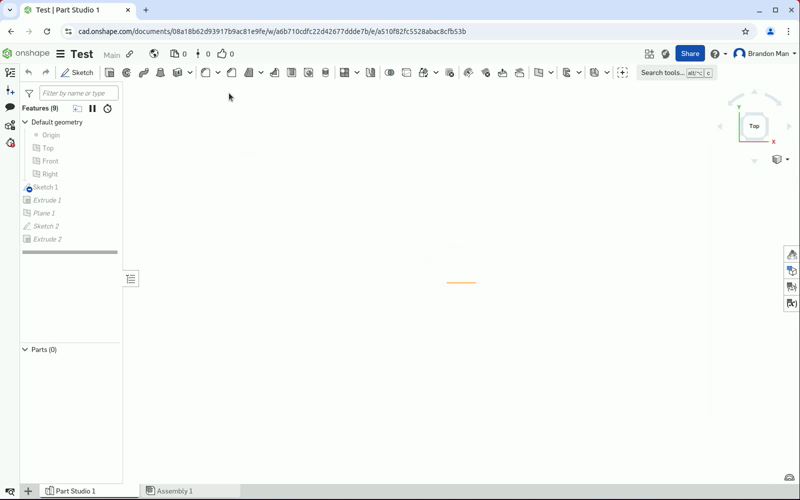
key(shift+s)
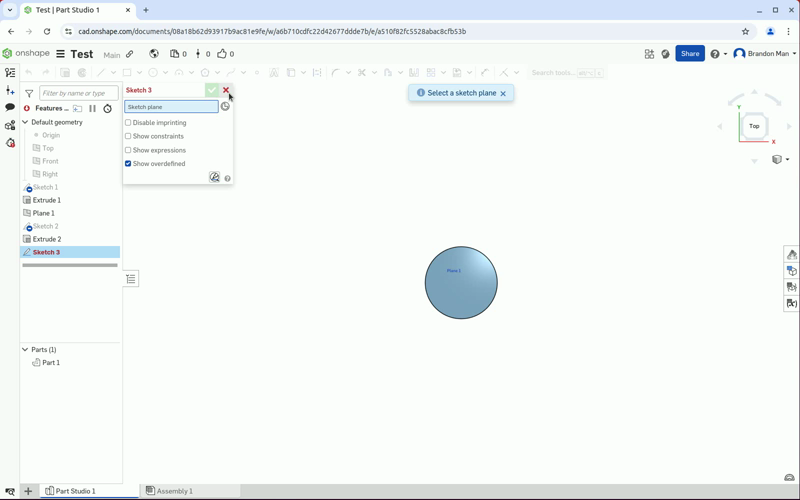
mouse_move(73, 215)
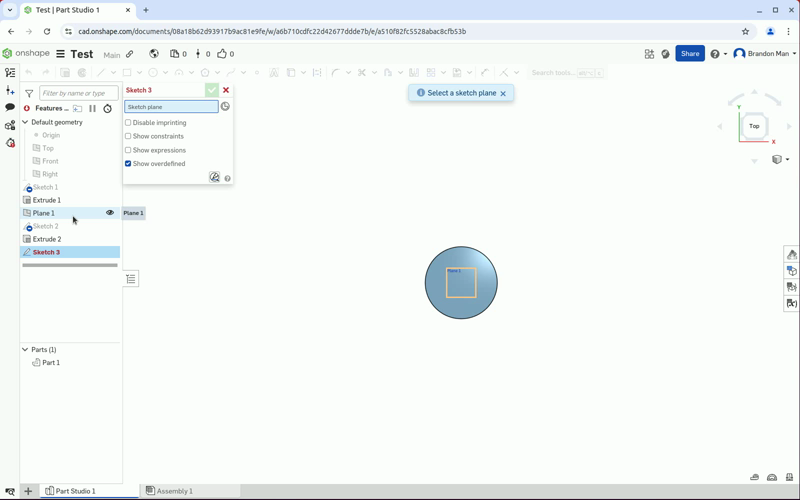
click(73, 215)
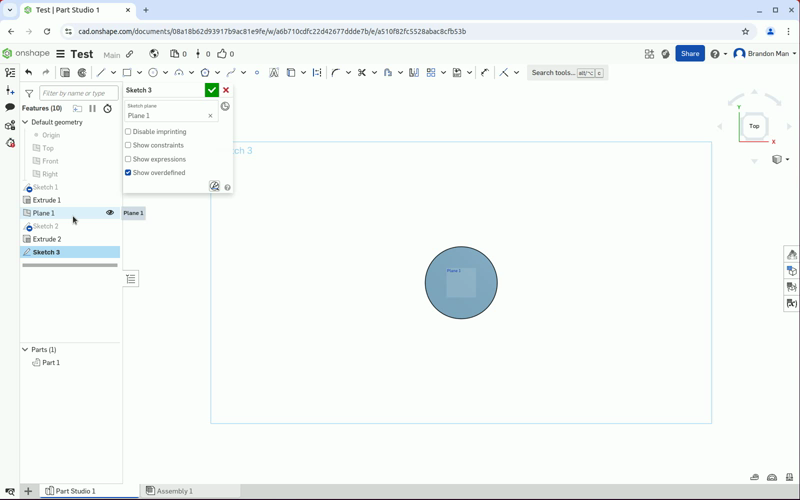
mouse_move(73, 352)
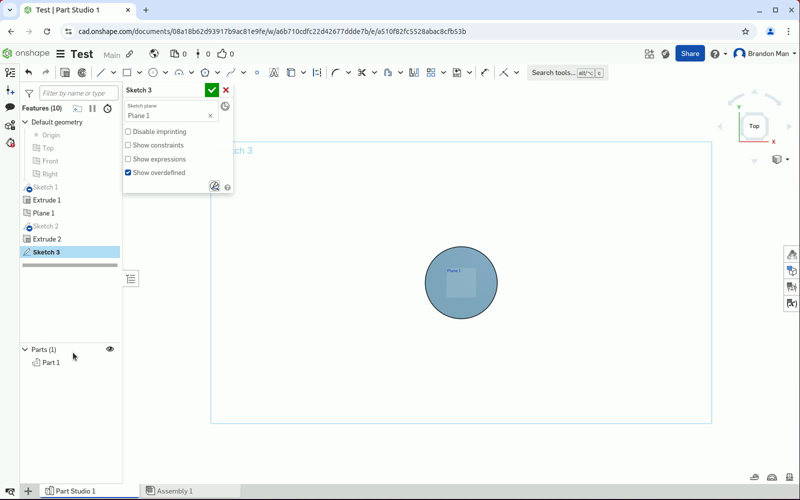
key(y)
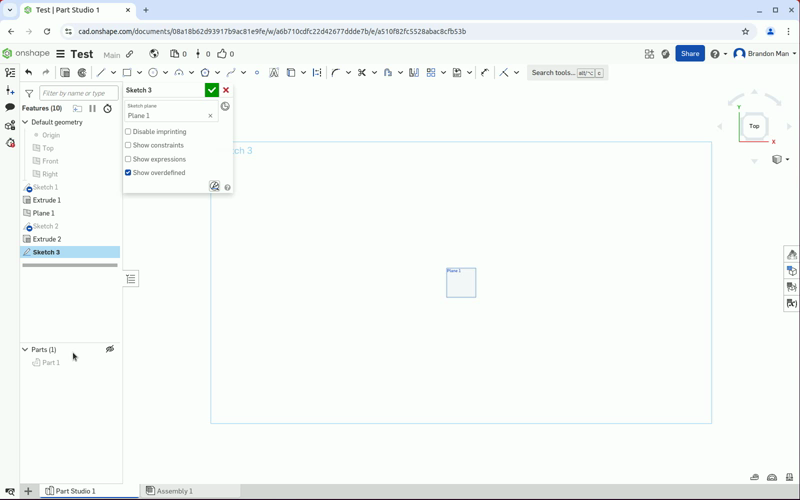
key(c)
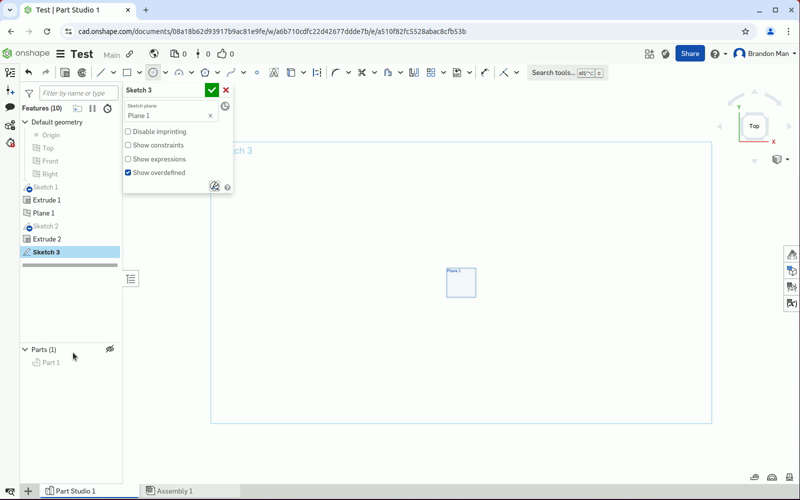
key_down(shift)
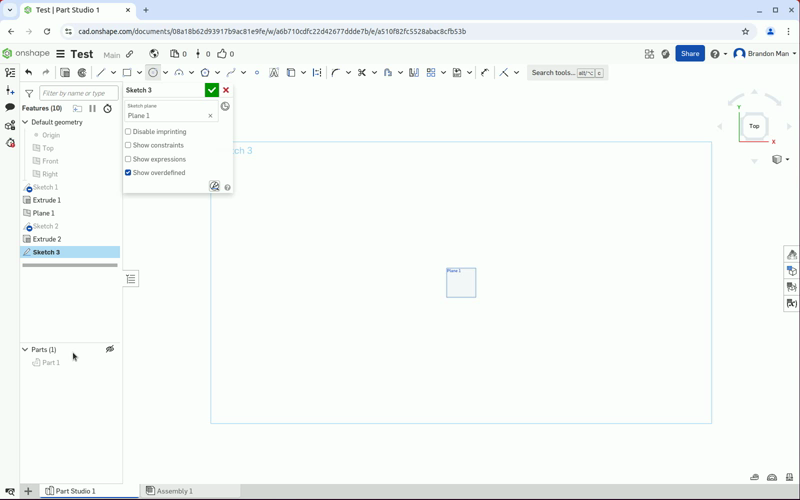
mouse_move(461, 282)
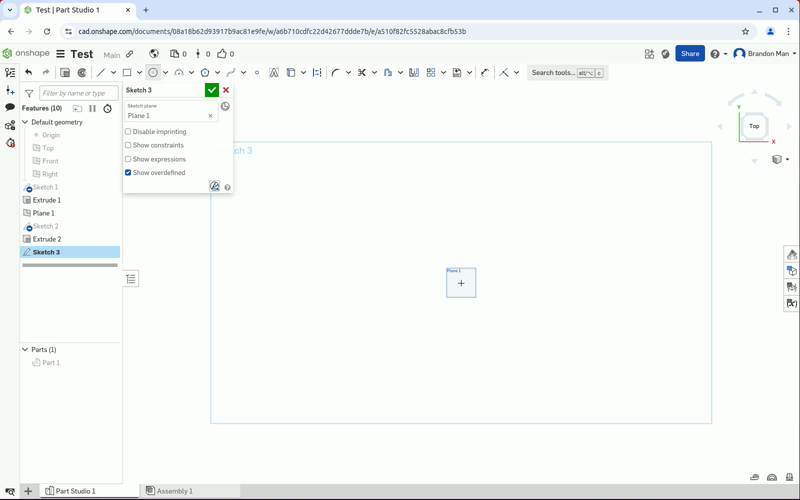
click(461, 282)
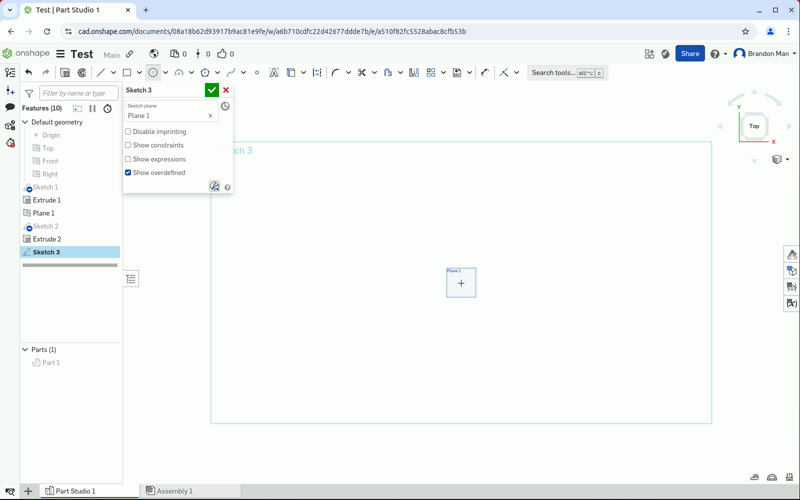
key_up(shift)
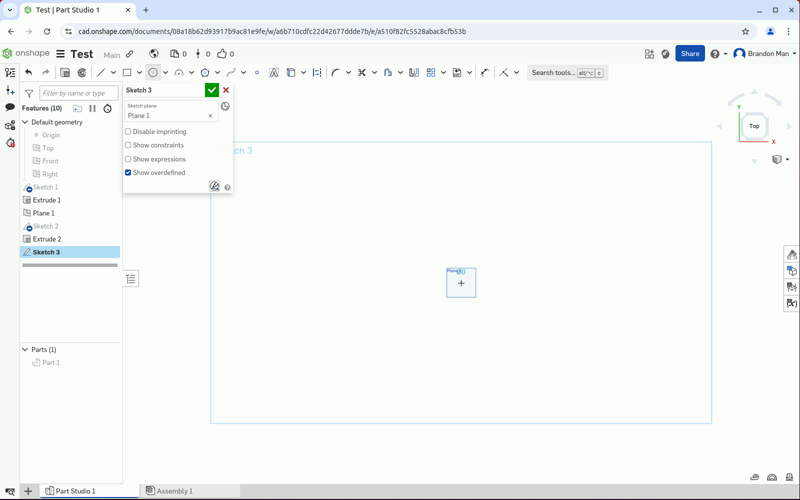
mouse_move(497, 282)
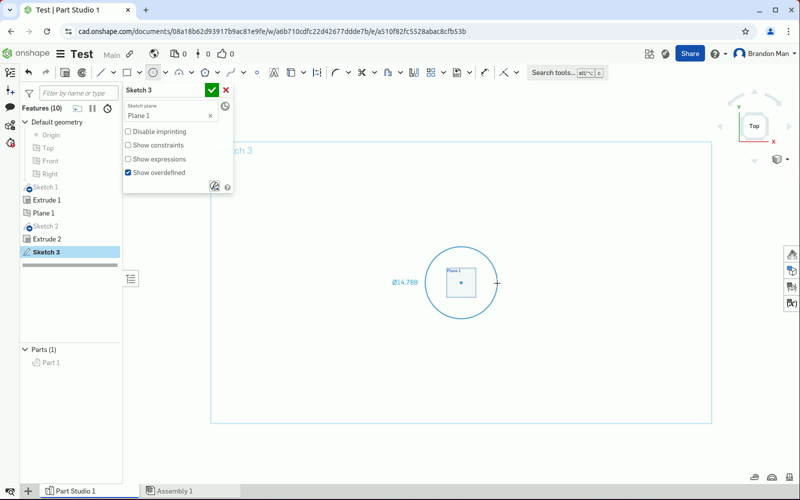
click(497, 282)
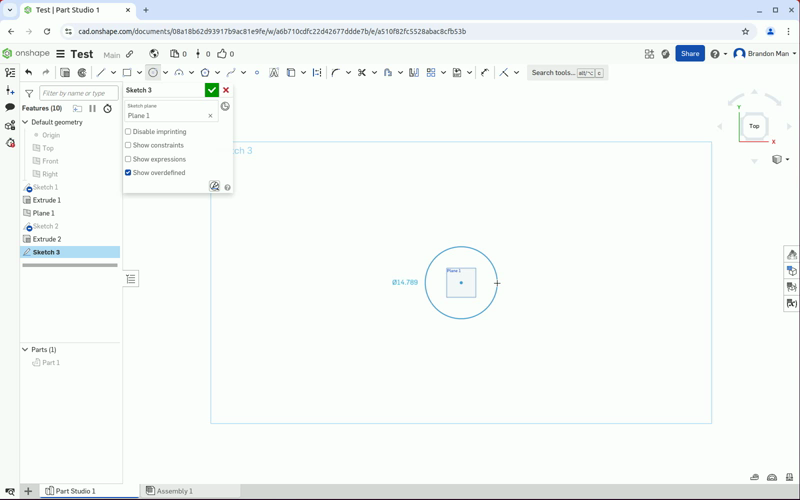
key(esc)
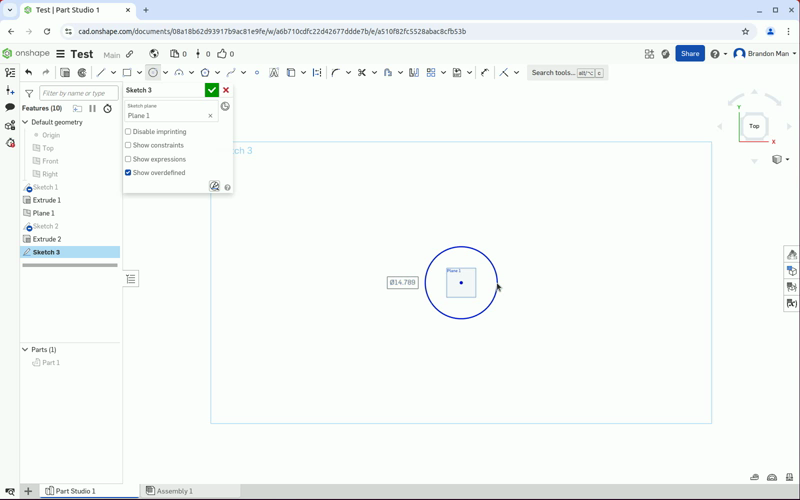
key(c)
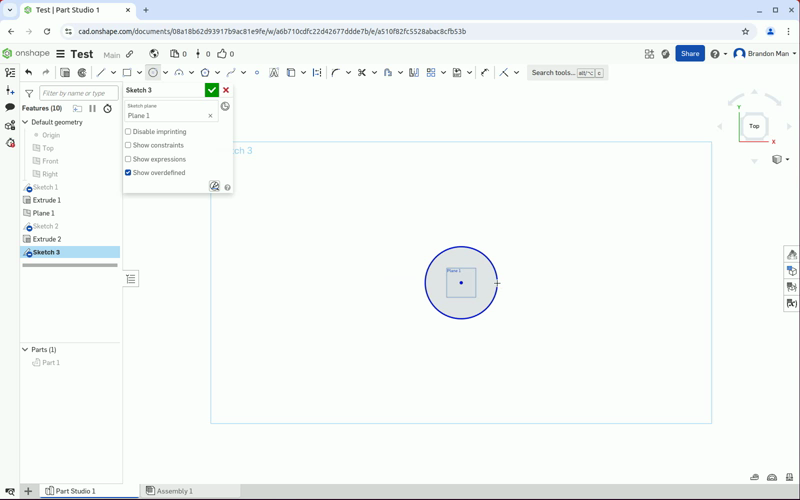
key_down(shift)
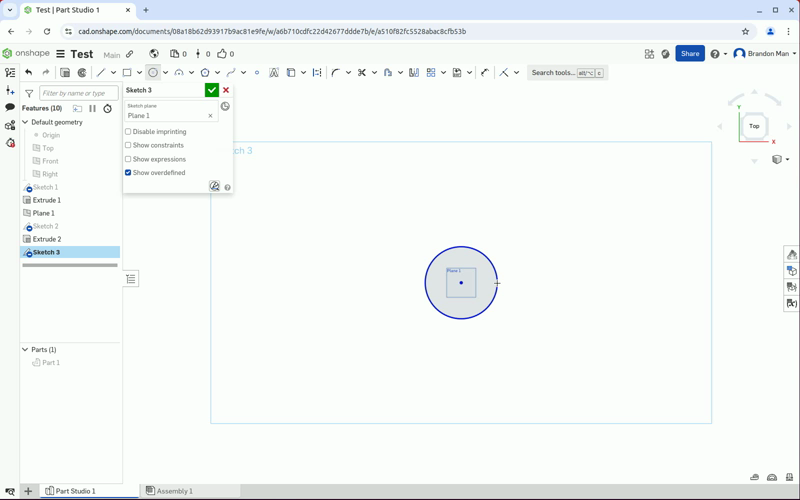
mouse_move(461, 282)
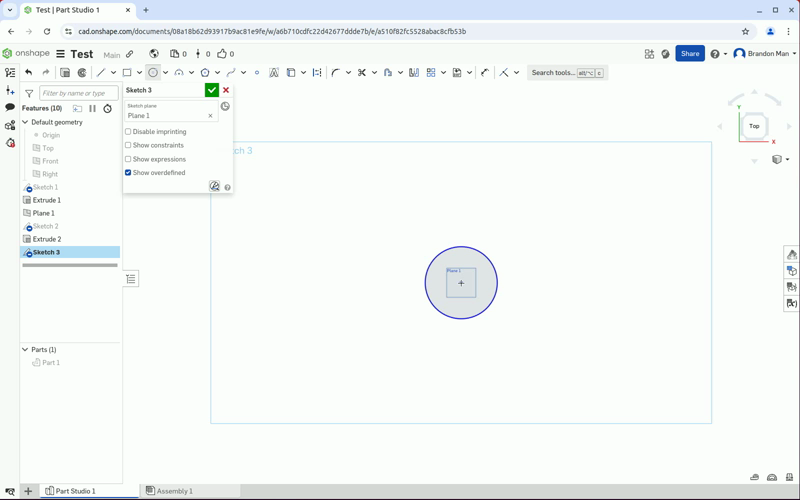
click(461, 282)
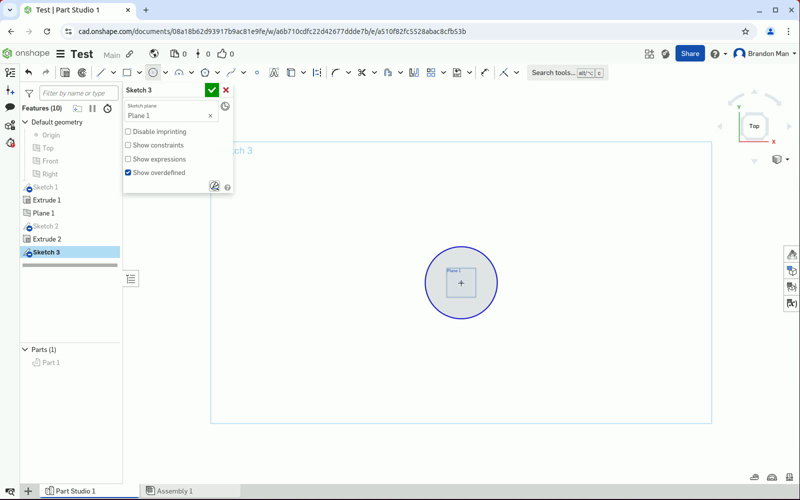
key_up(shift)
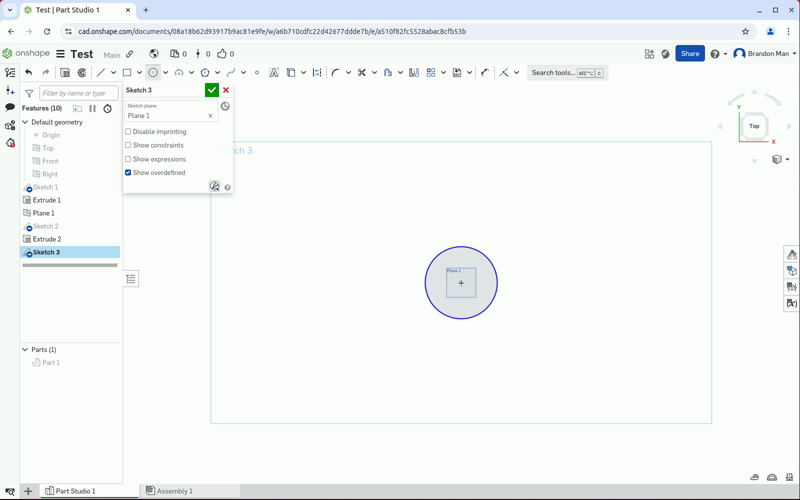
mouse_move(493, 282)
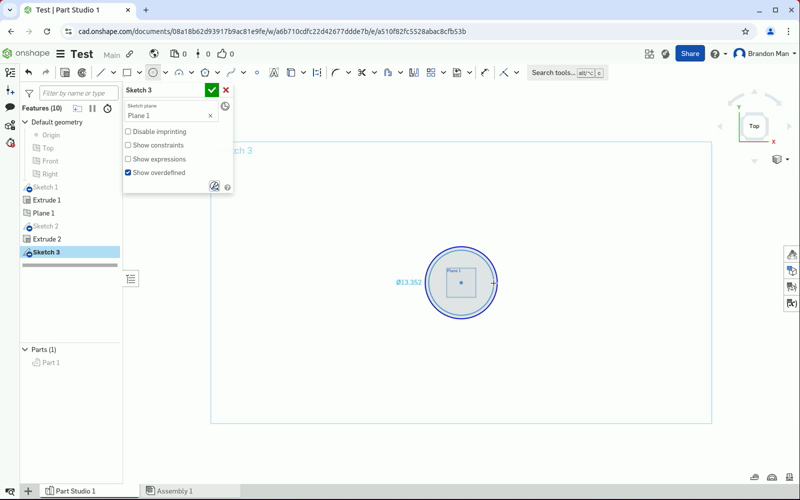
scroll(6)
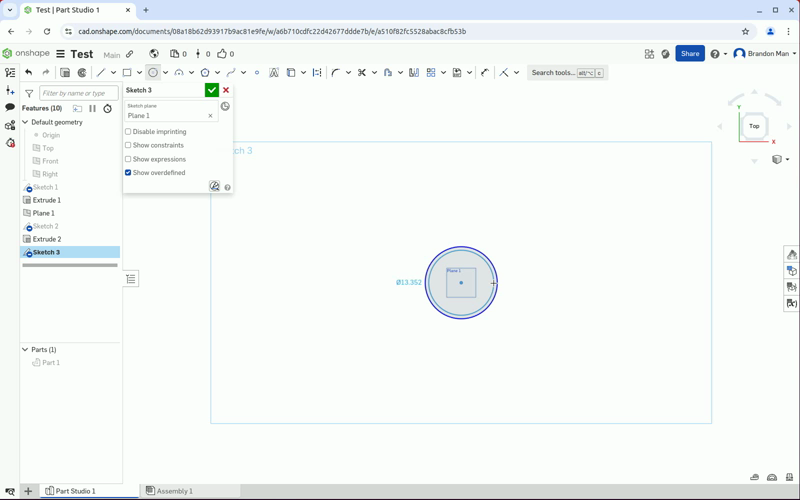
scroll(6)
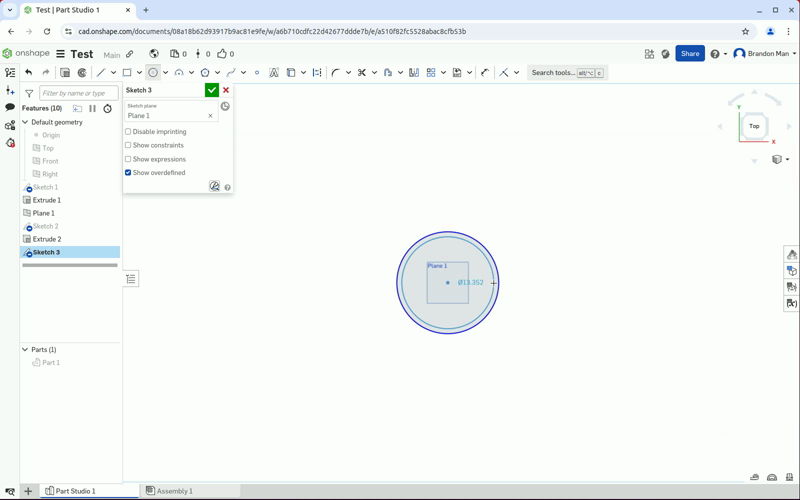
scroll(6)
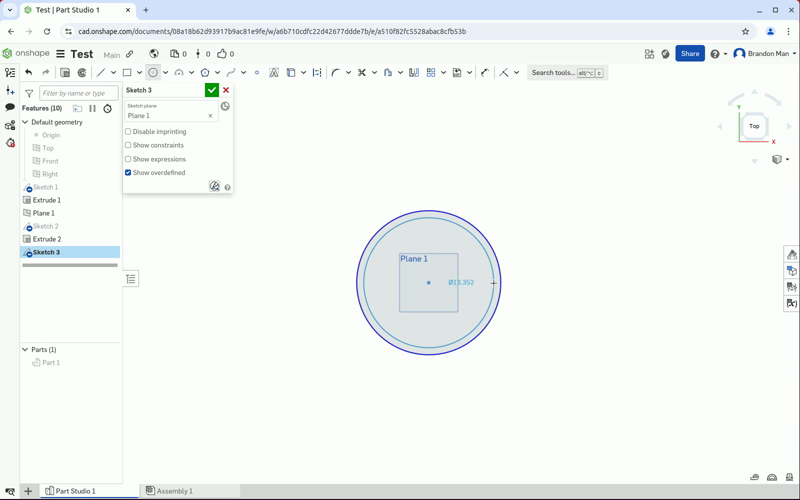
scroll(6)
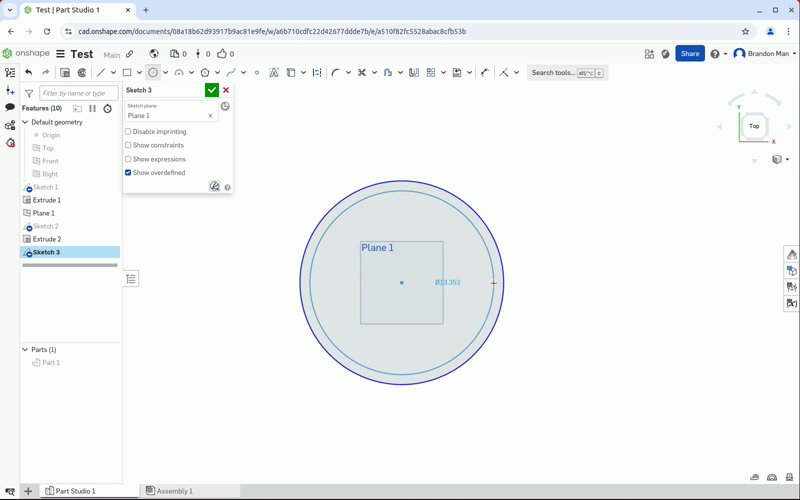
scroll(6)
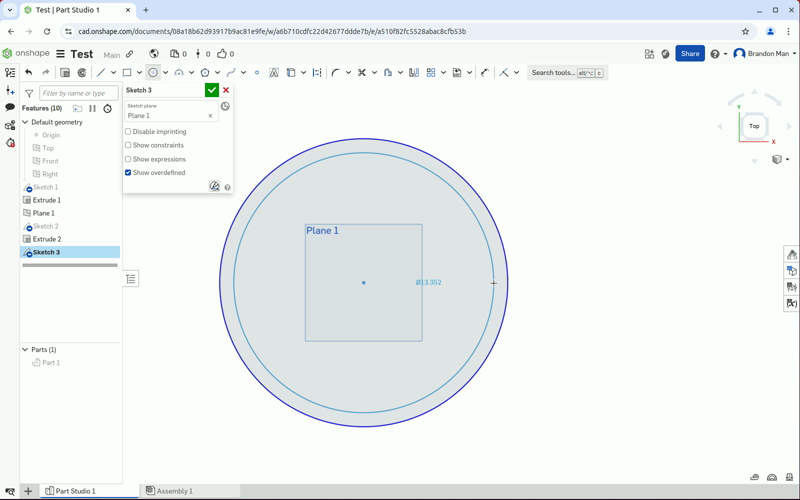
scroll(6)
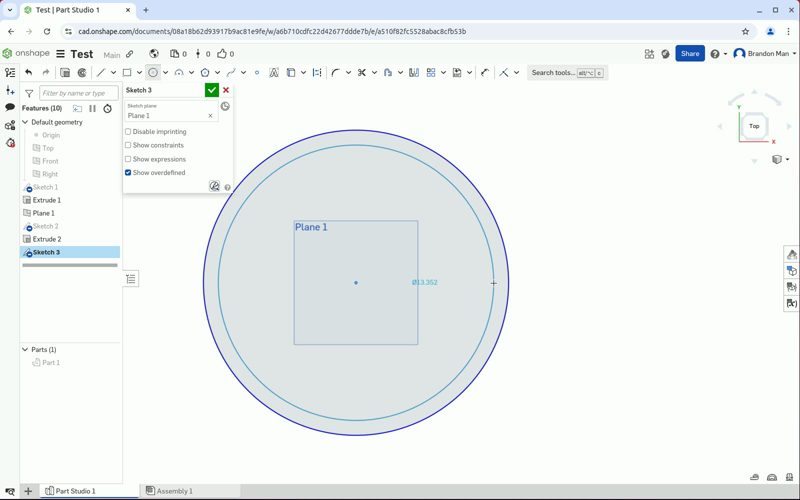
scroll(6)
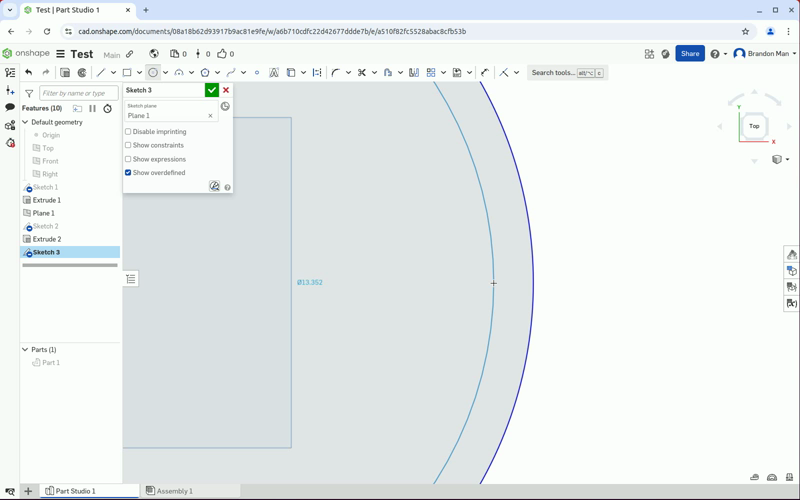
click(493, 282)
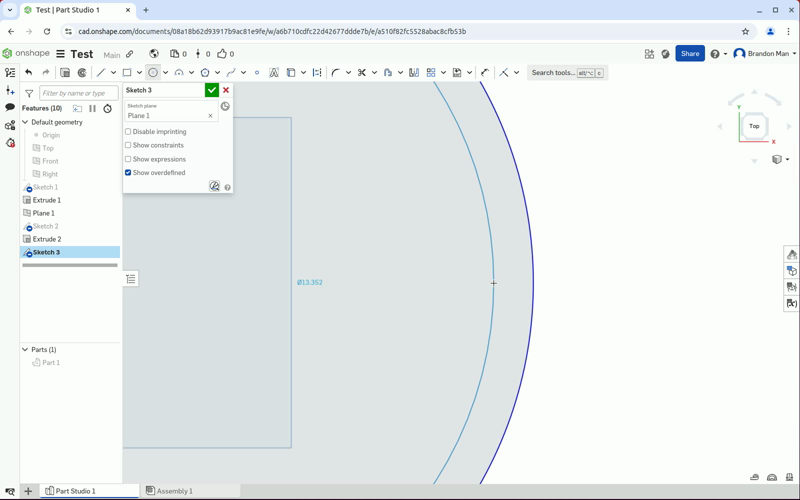
scroll(-6)
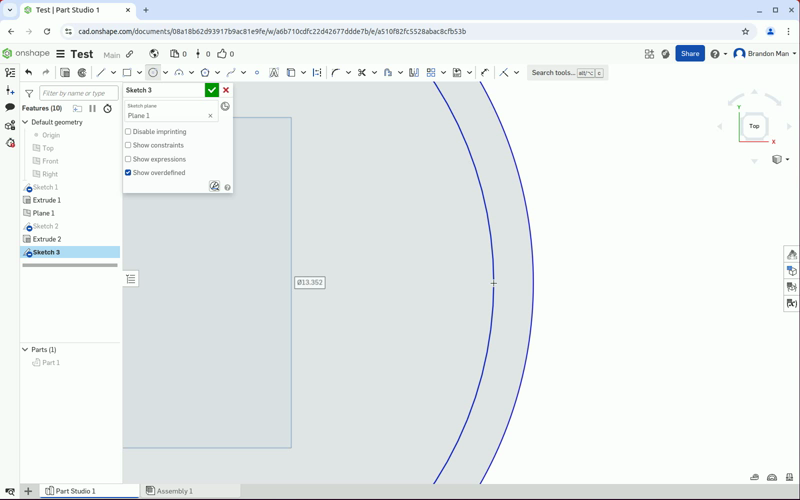
scroll(-6)
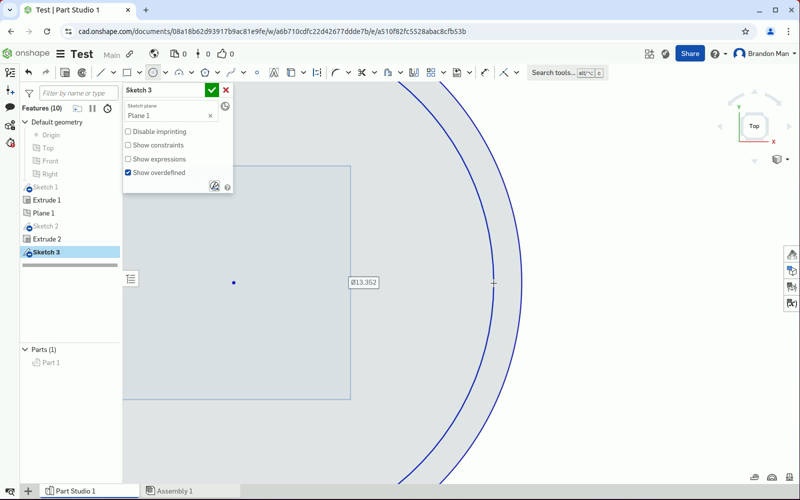
scroll(-6)
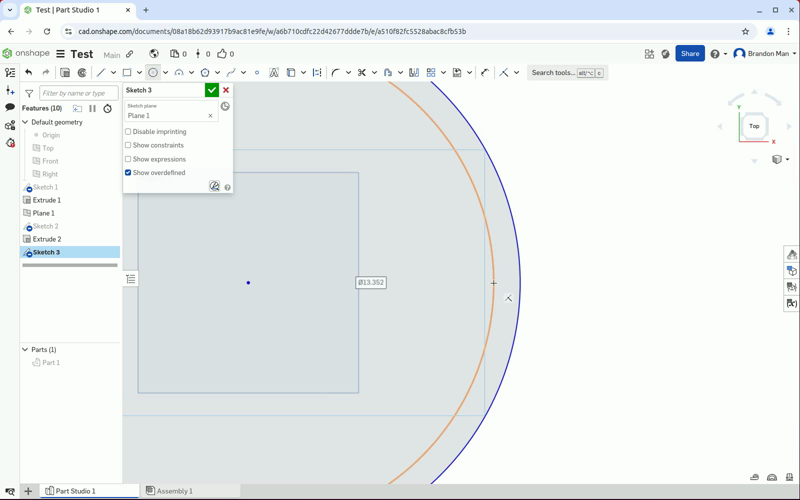
scroll(-6)
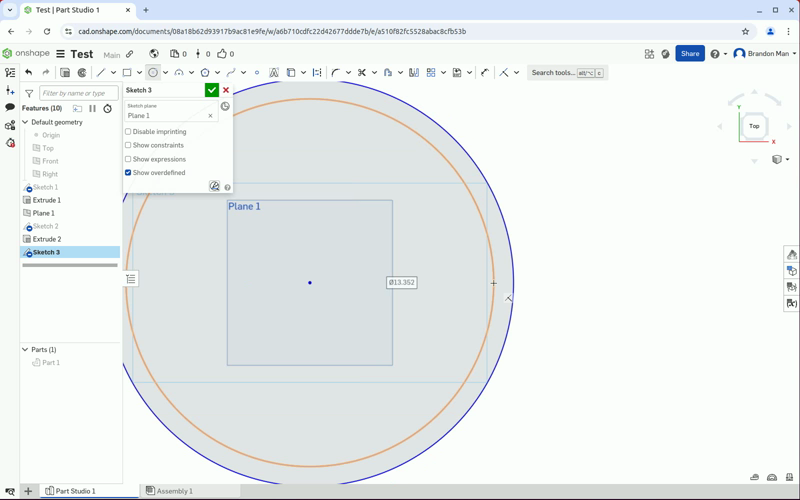
scroll(-6)
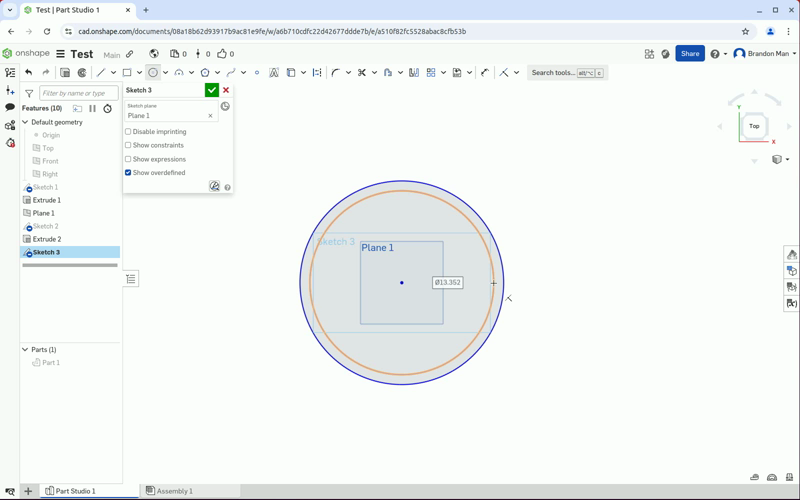
scroll(-6)
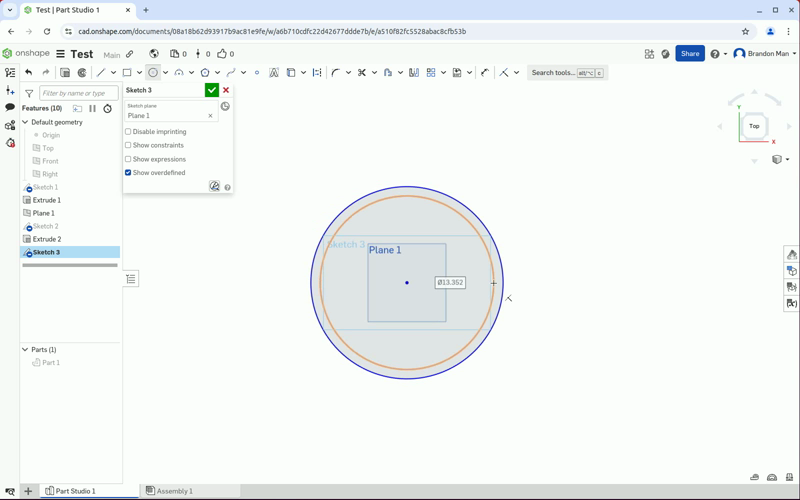
scroll(-6)
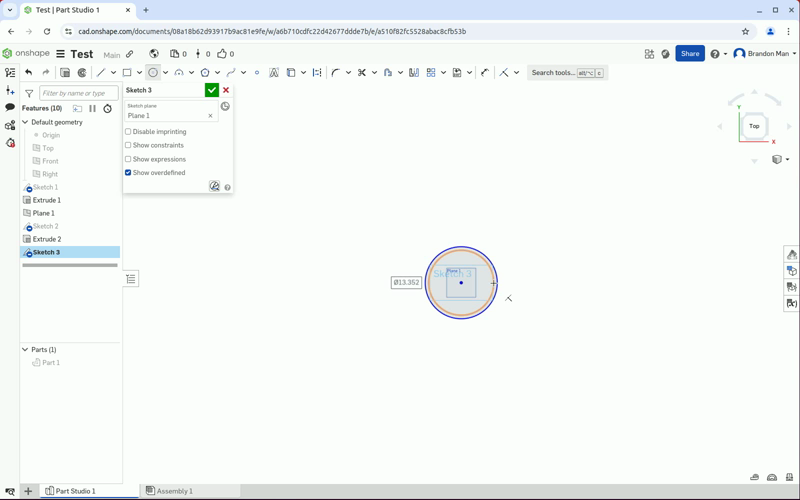
key(esc)
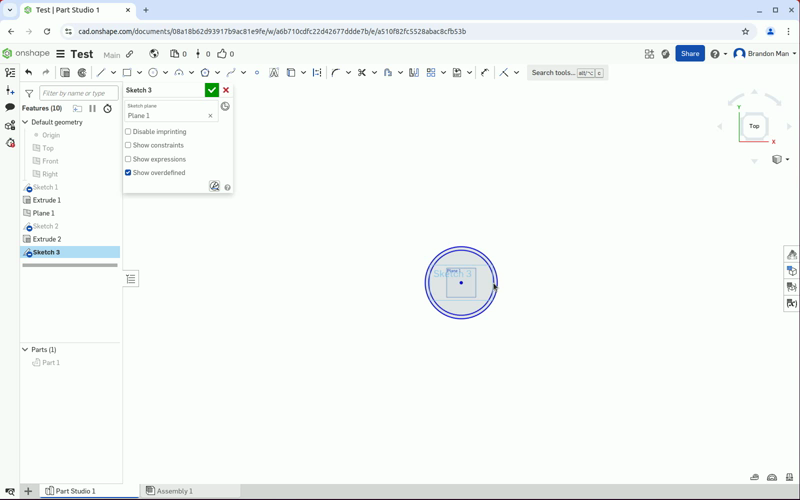
mouse_move(489, 299)
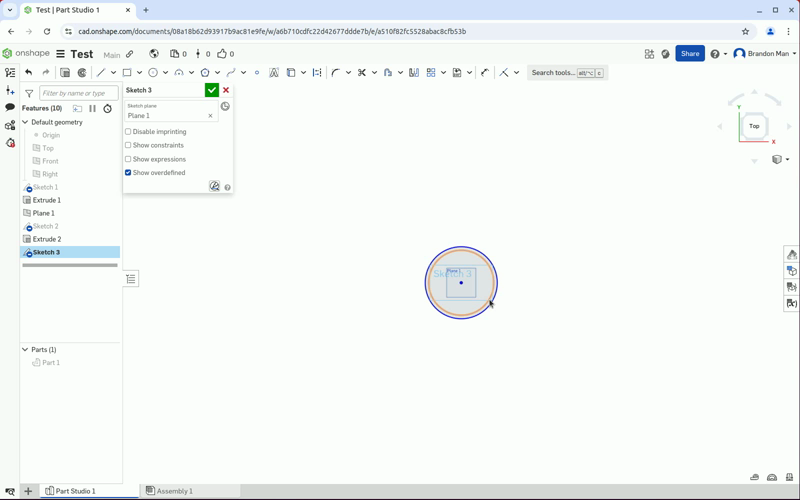
scroll(6)
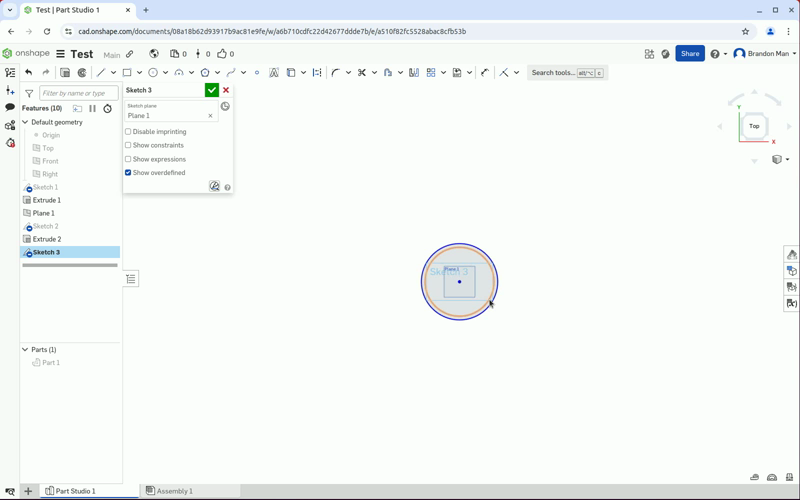
scroll(6)
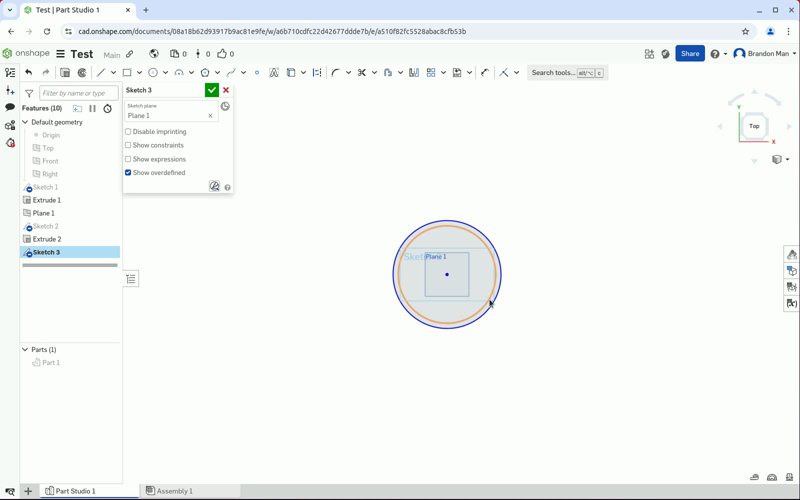
scroll(6)
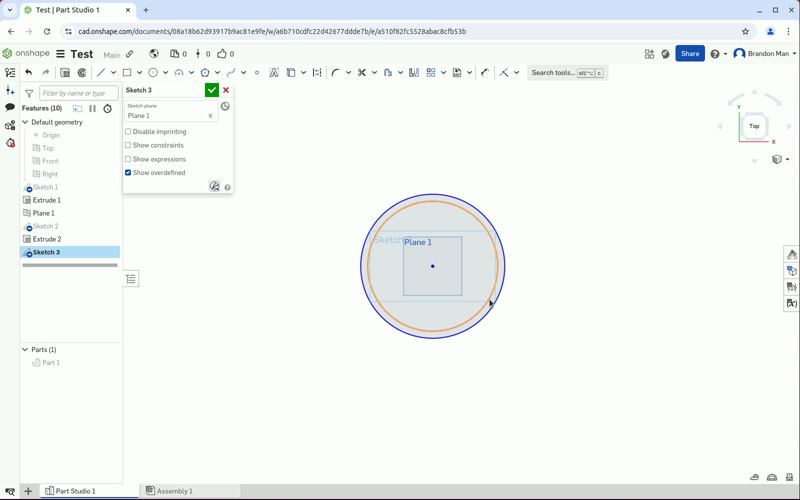
scroll(6)
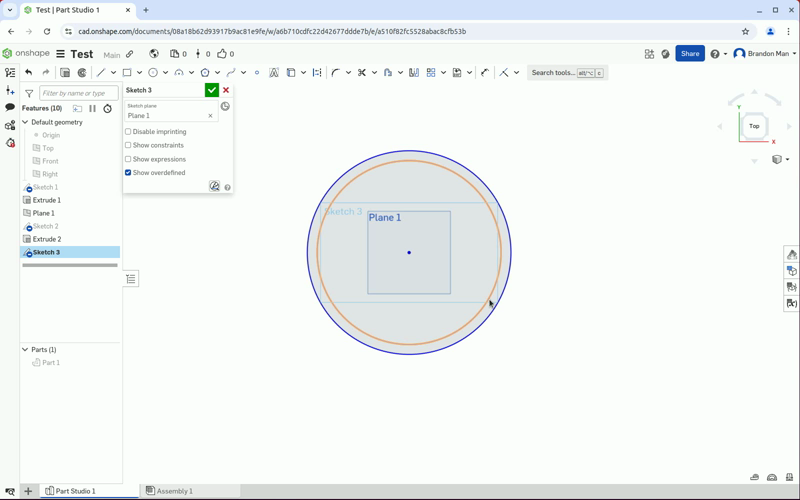
scroll(6)
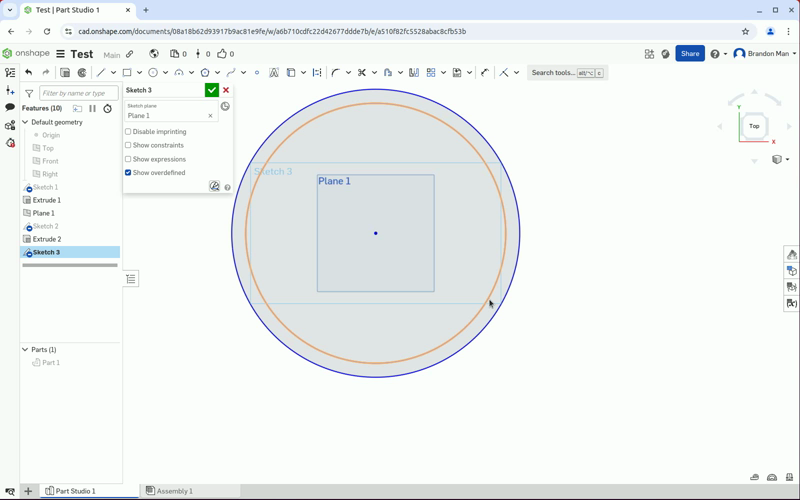
scroll(6)
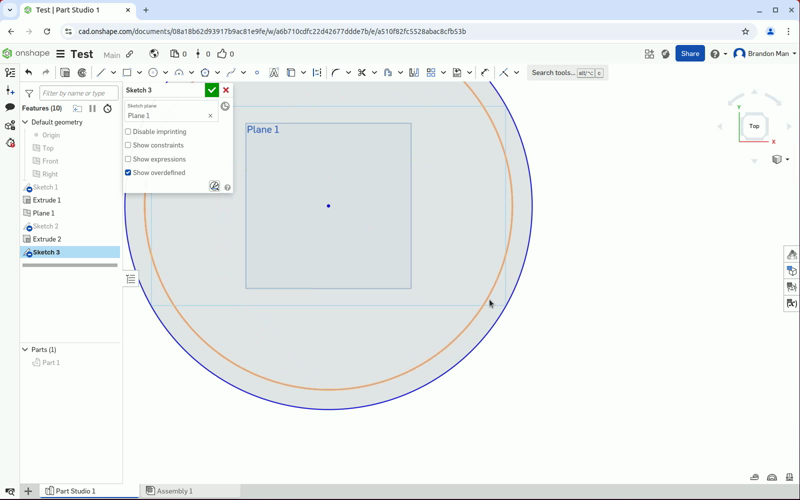
scroll(6)
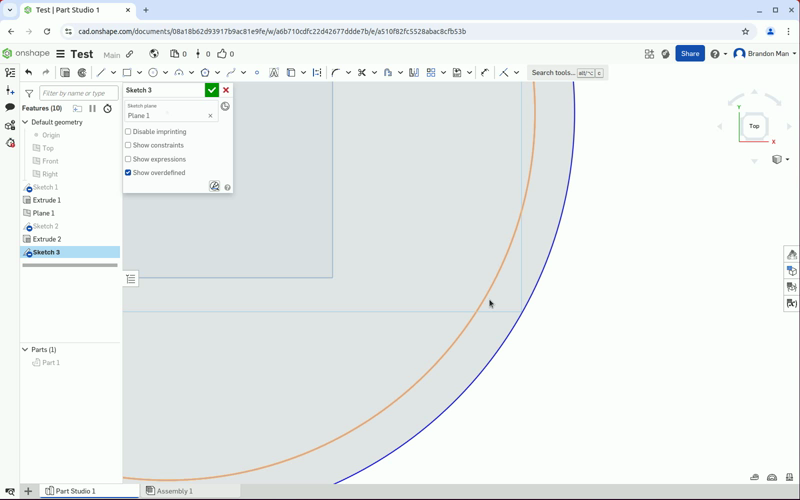
click(489, 299)
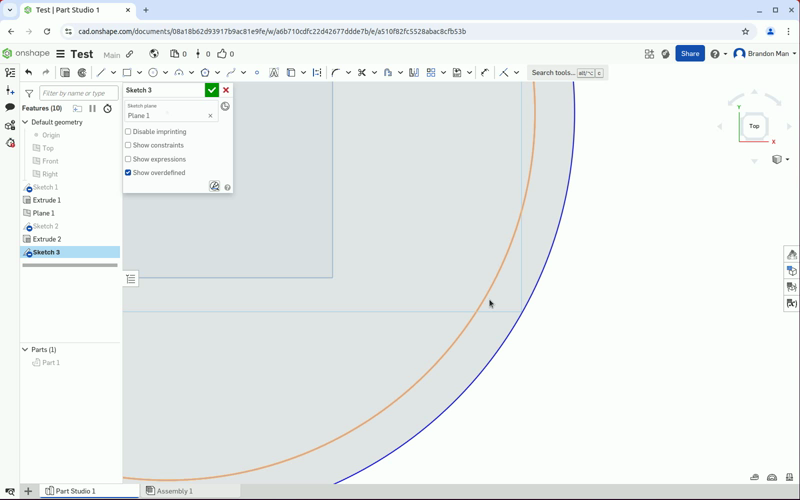
scroll(-6)
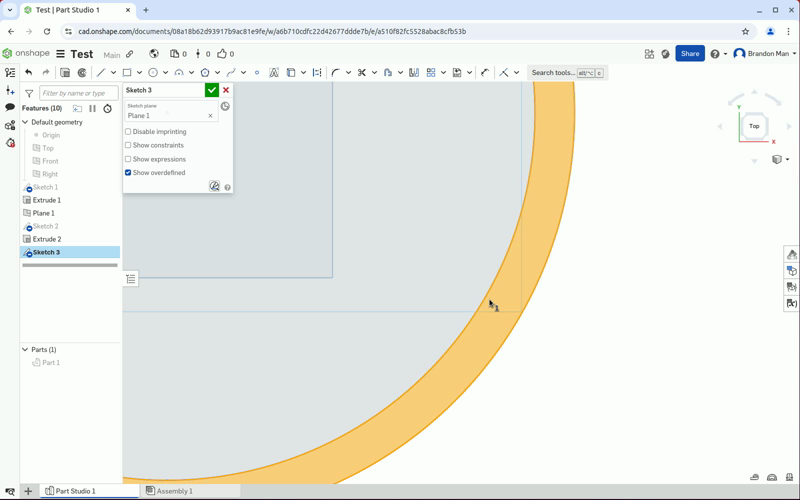
scroll(-6)
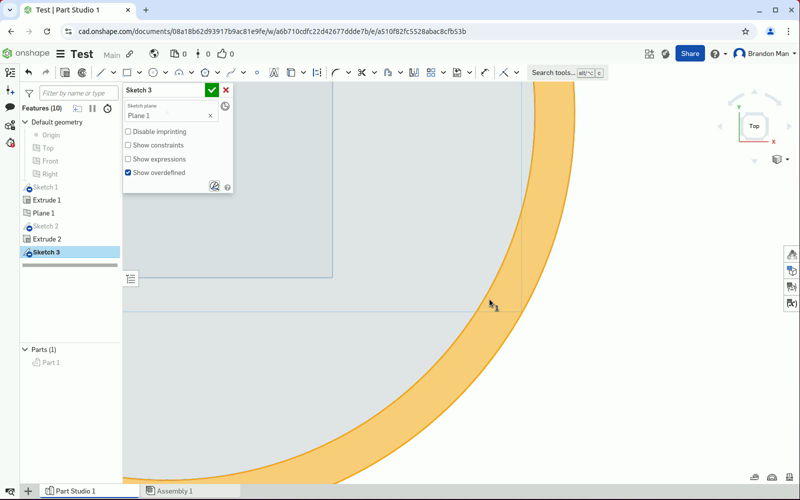
scroll(-6)
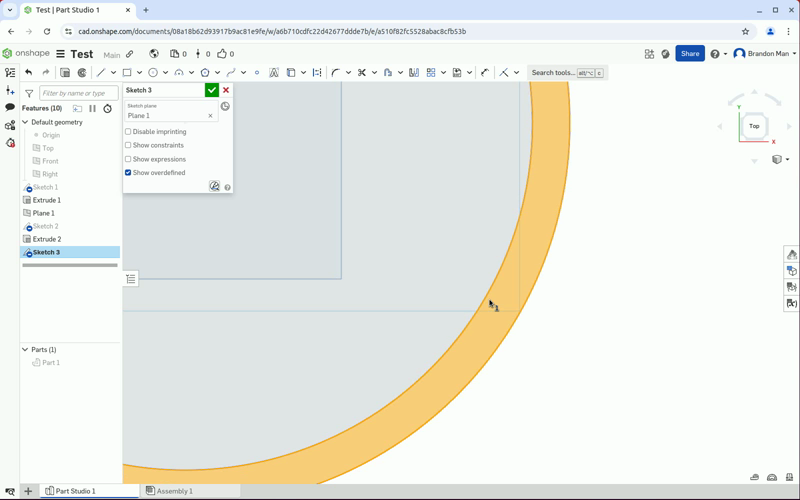
scroll(-6)
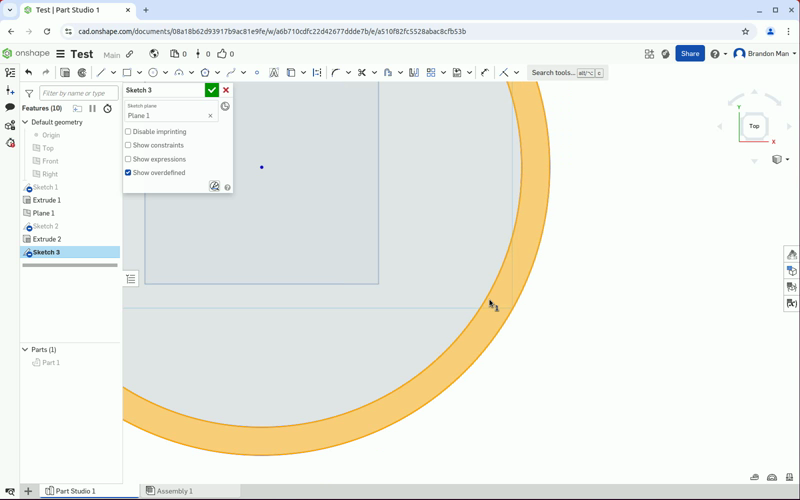
scroll(-6)
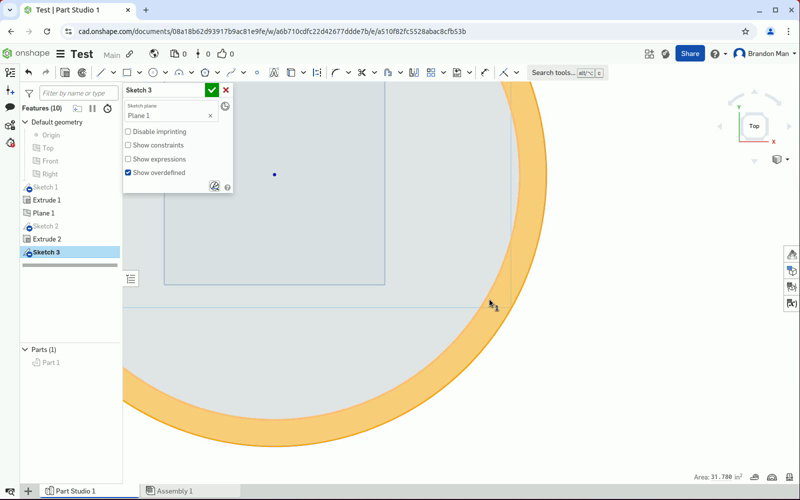
scroll(-6)
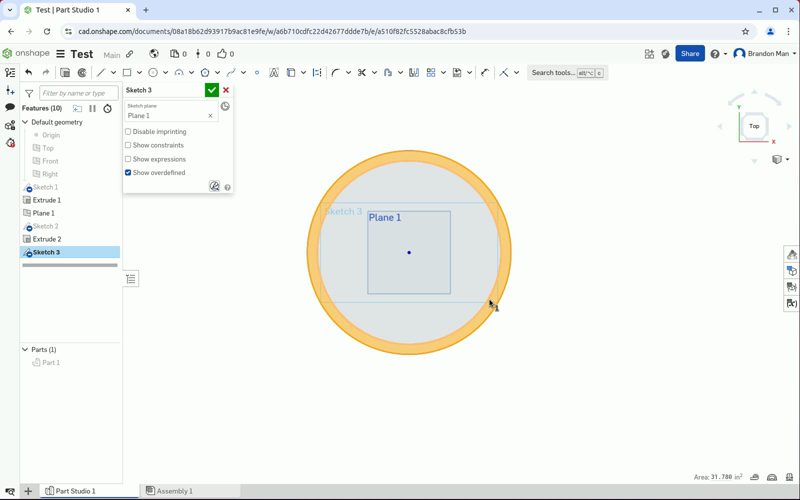
scroll(-6)
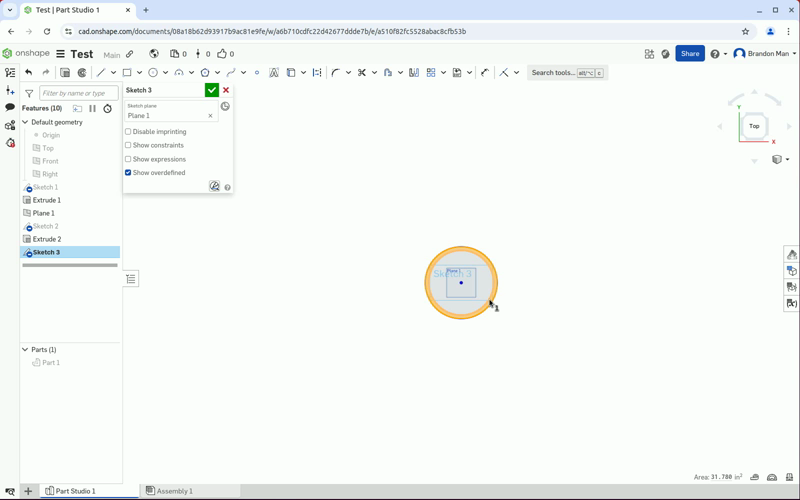
mouse_move(73, 352)
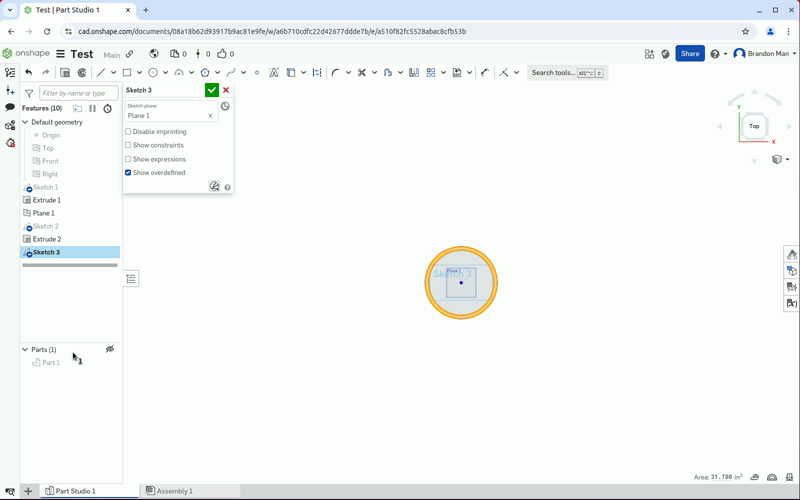
key(shift+y)
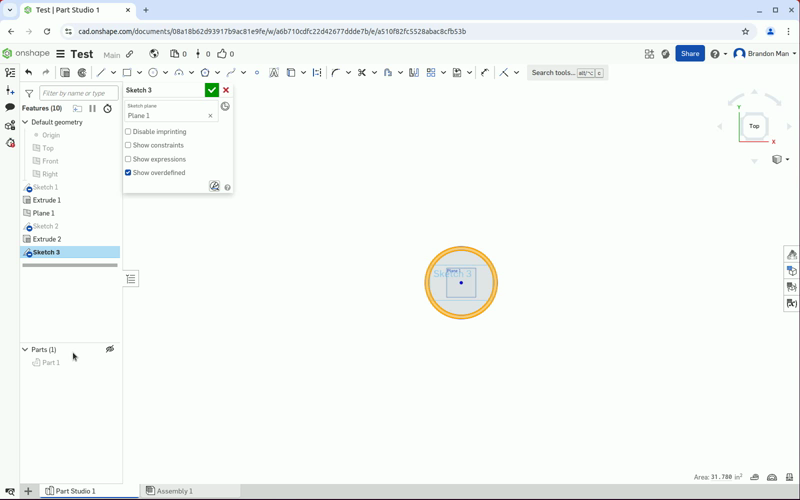
key(shift+e)
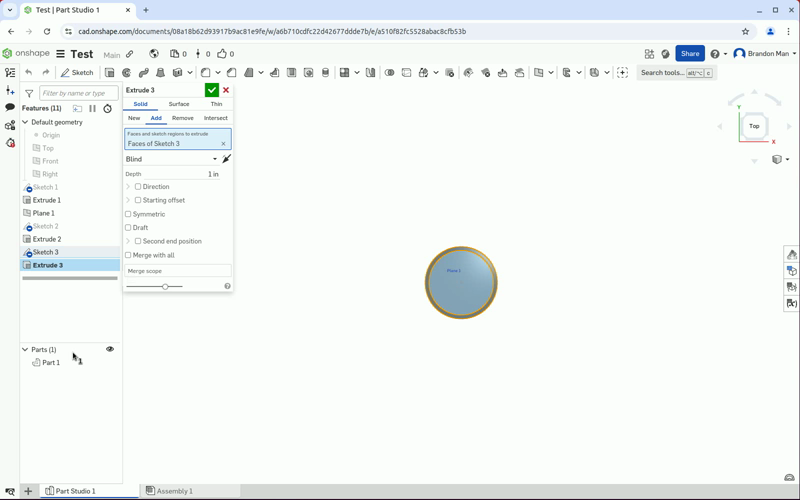
mouse_move(143, 106)
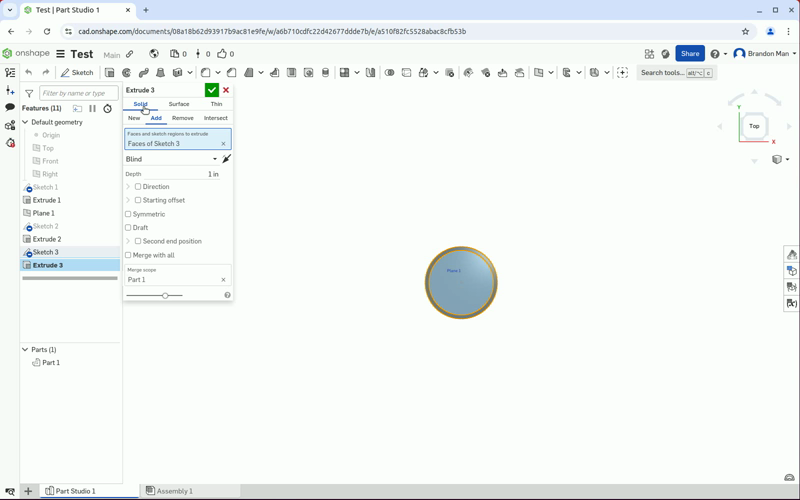
click(143, 106)
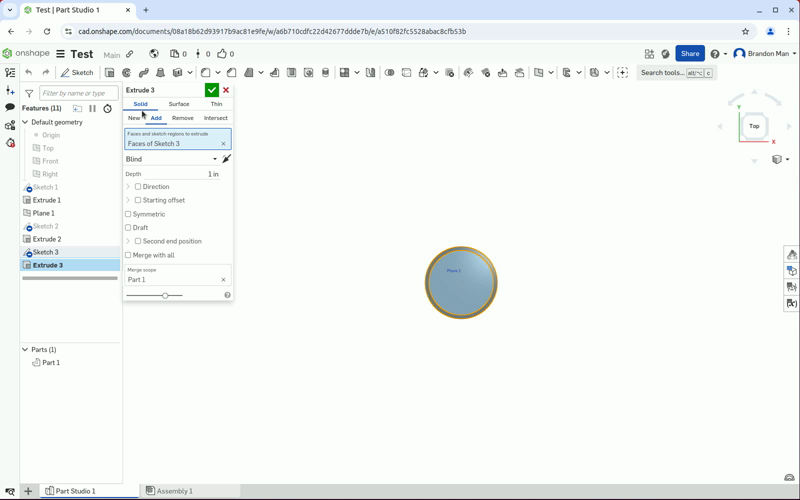
mouse_move(137, 120)
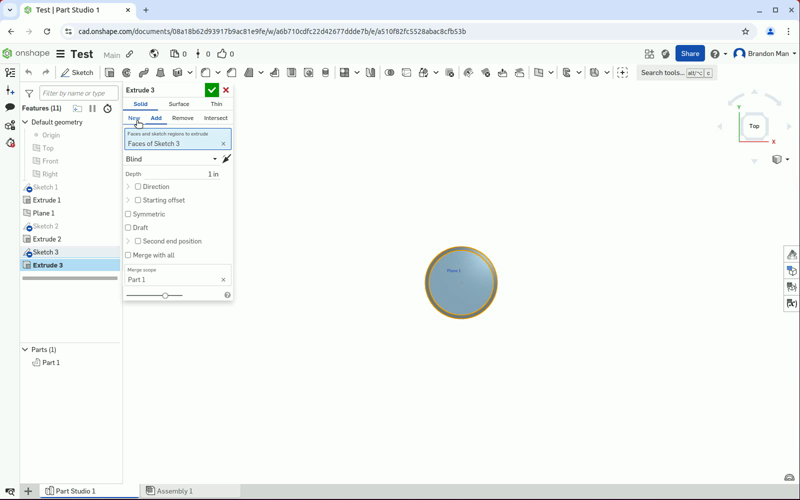
click(137, 120)
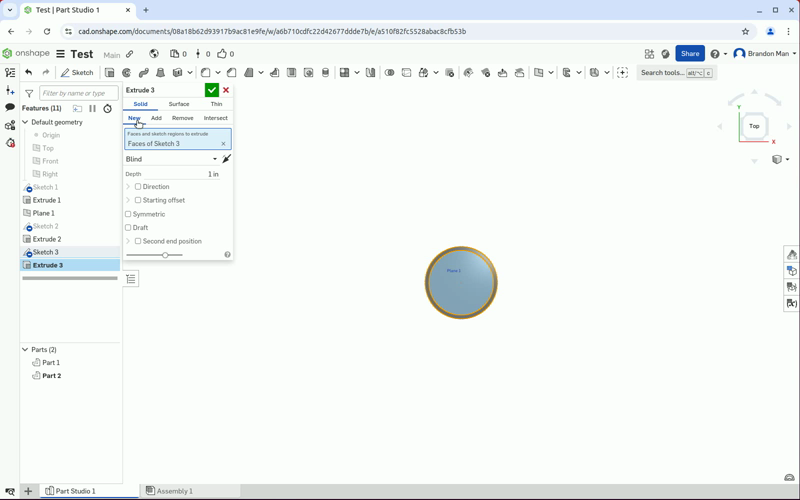
key(tab, 4)
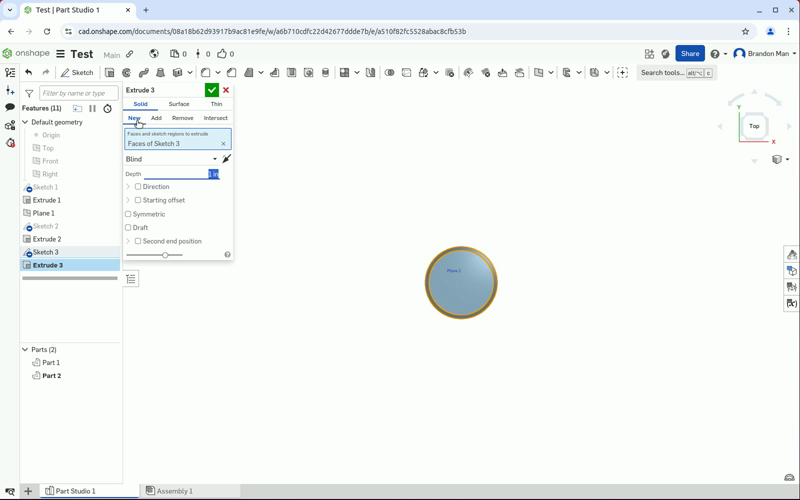
text(21.905)
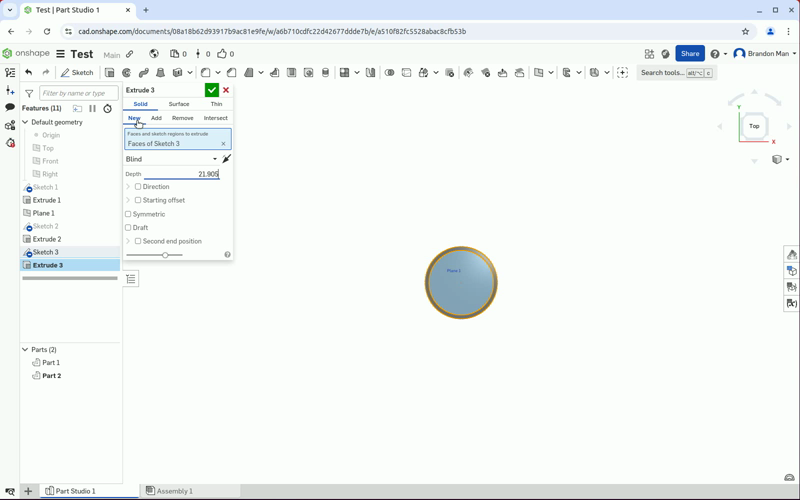
key(enter)
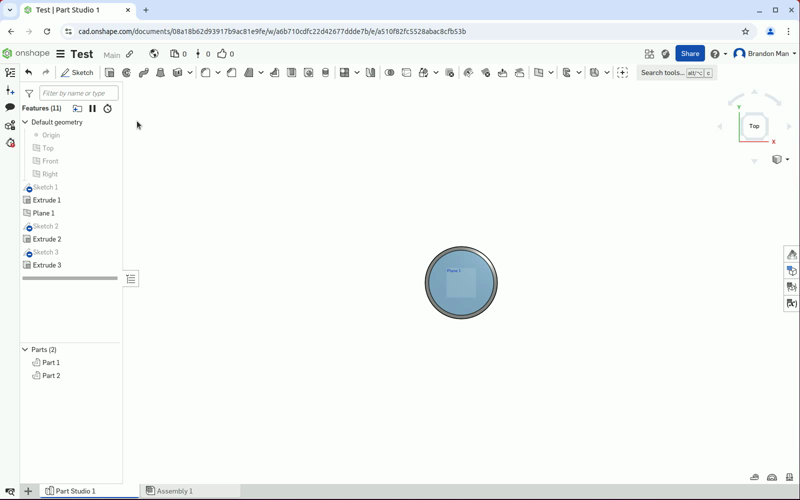
key(shift+h)
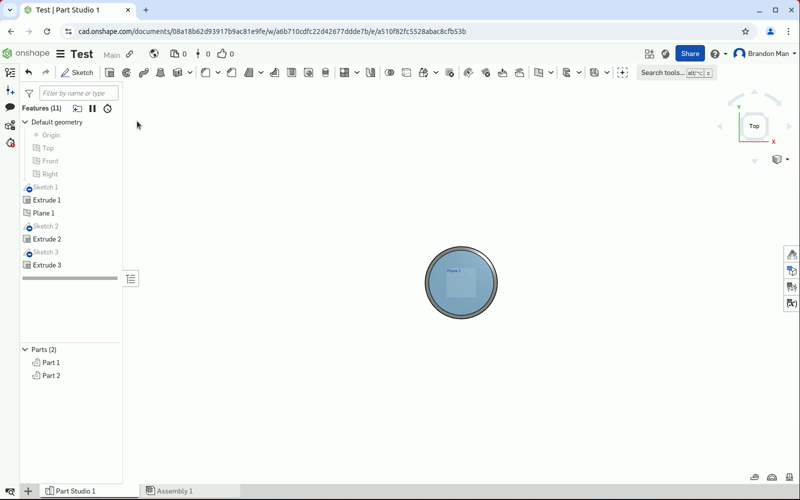
key(shift+h)
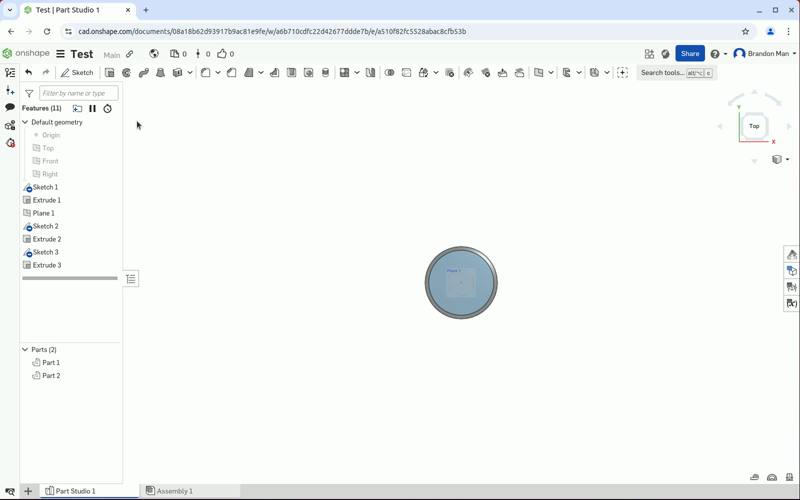
key(shift+7)
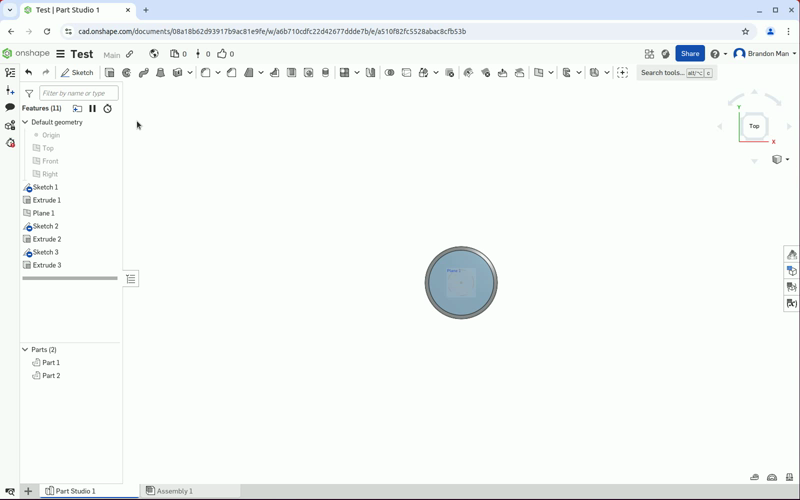
key(up, 3)
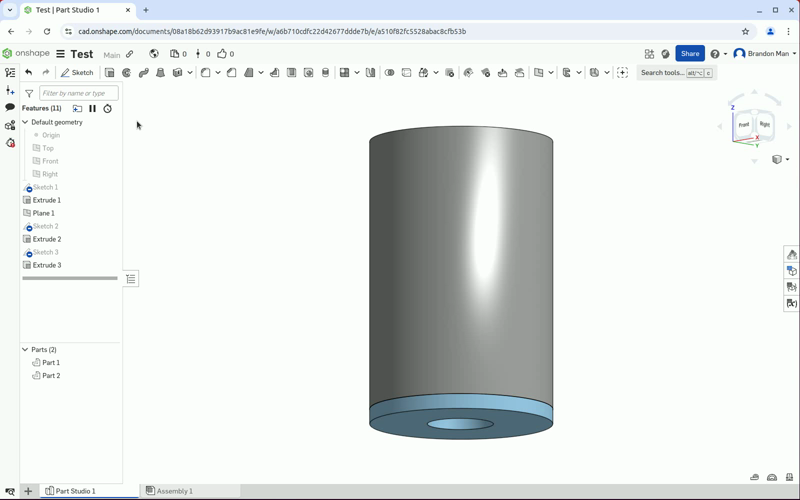
key(left, 3)
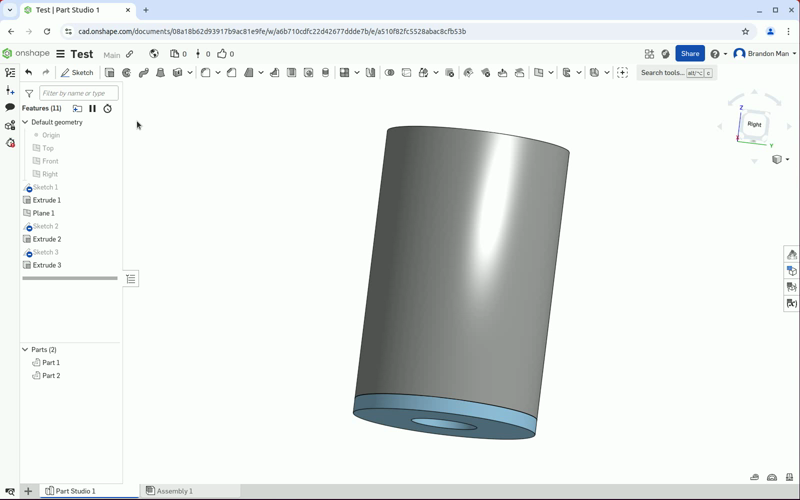
key(right, 3)
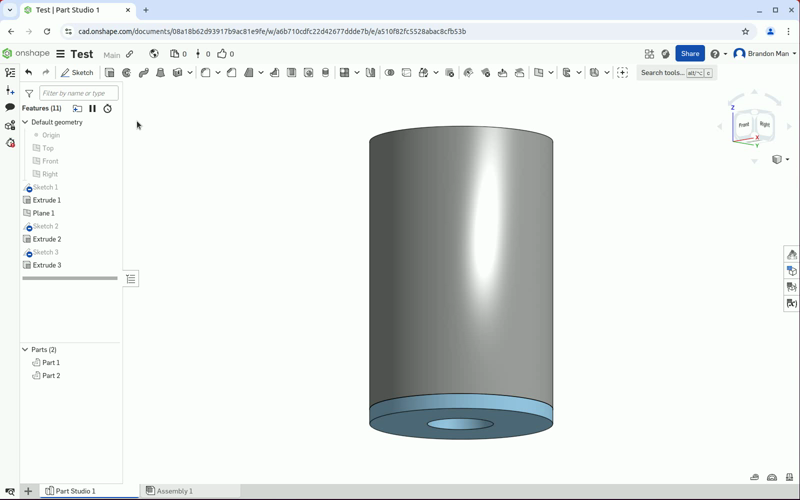
key(down, 3)
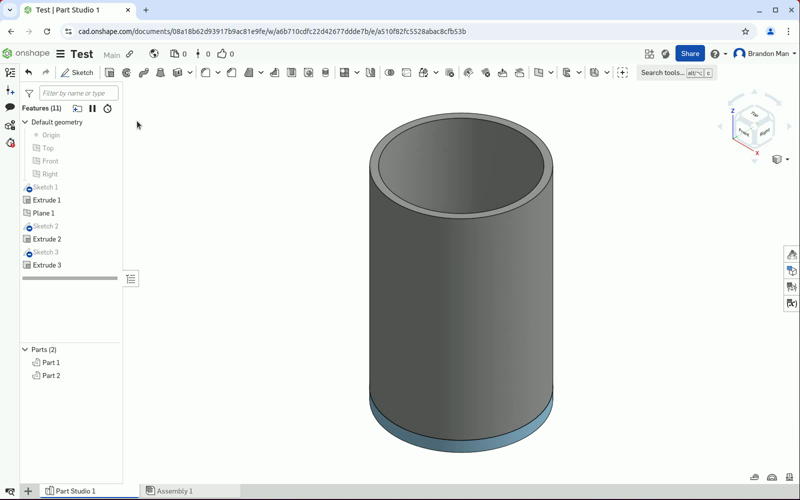
mouse_move(73, 189)
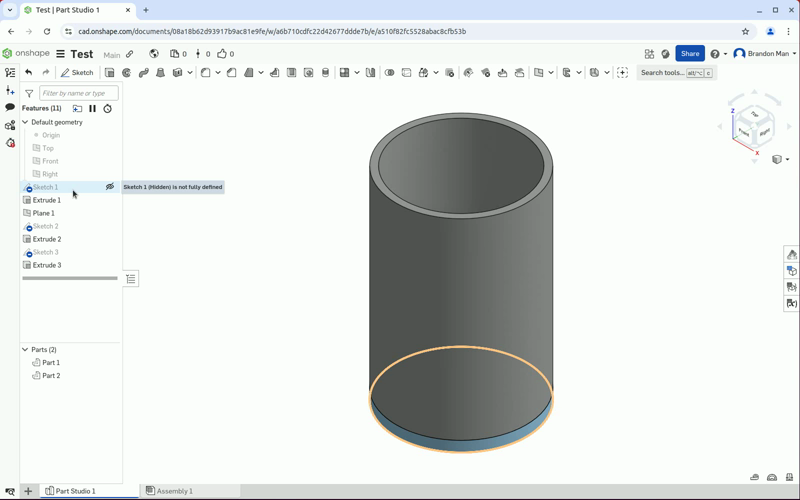
click(73, 189)